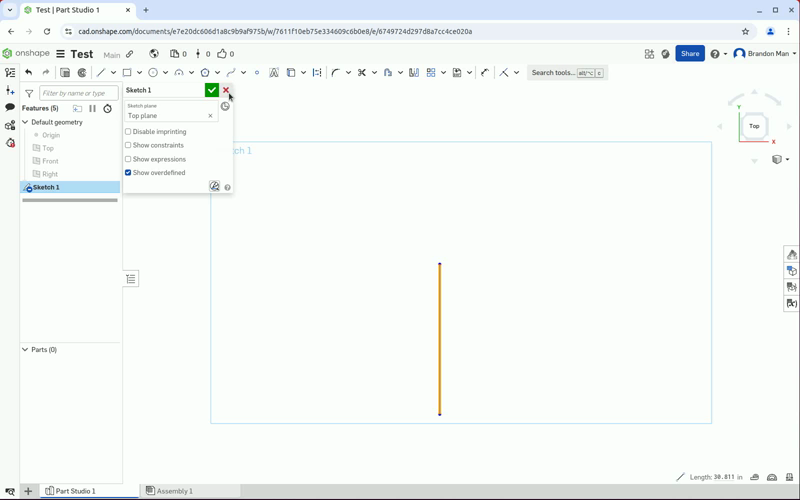
key(shift+h)
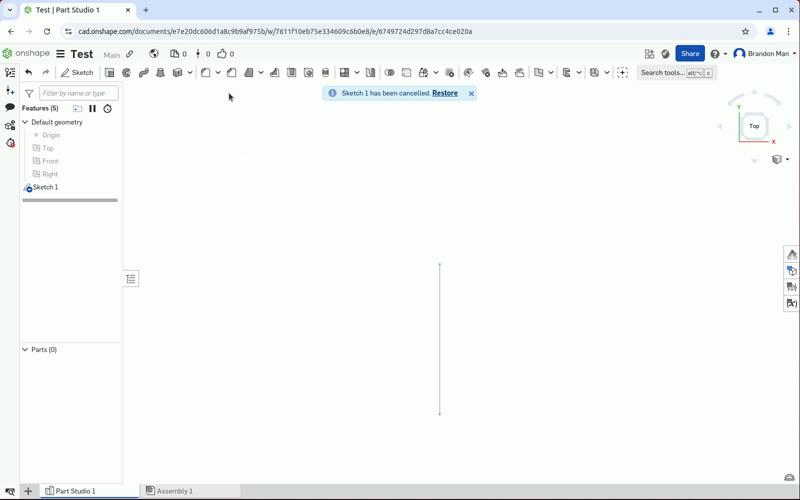
key(shift+s)
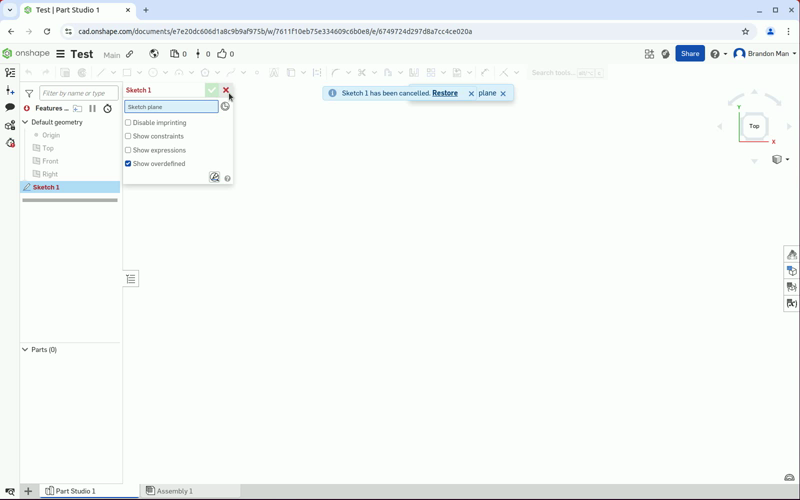
mouse_move(73, 150)
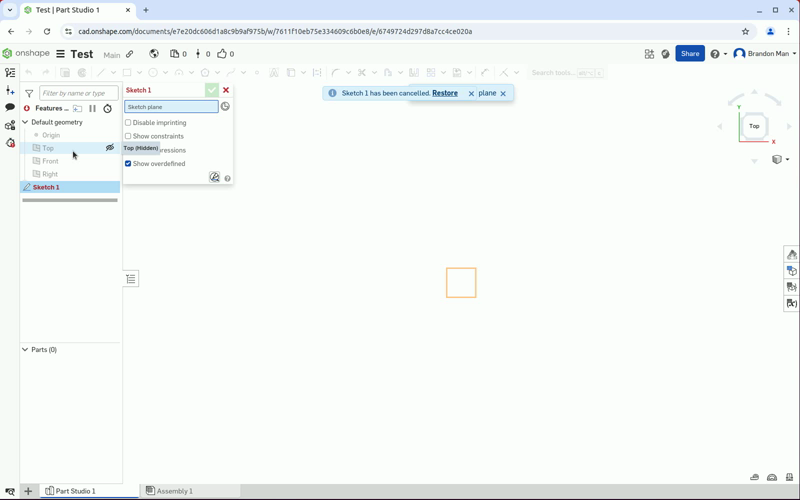
click(73, 150)
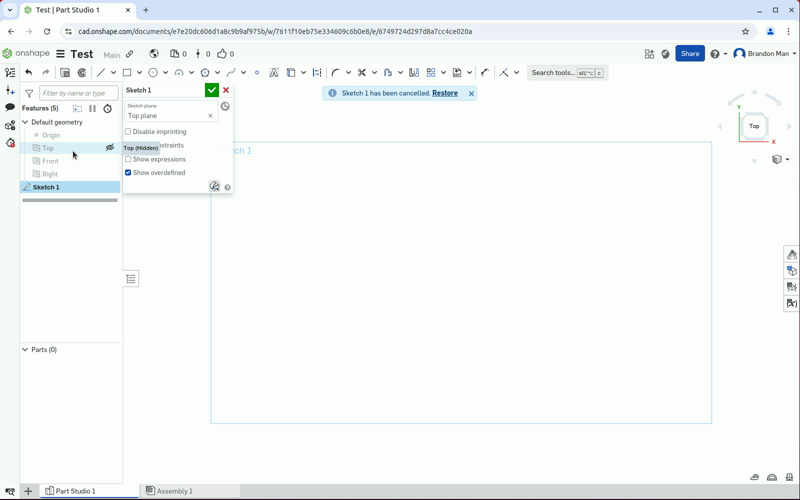
mouse_move(73, 352)
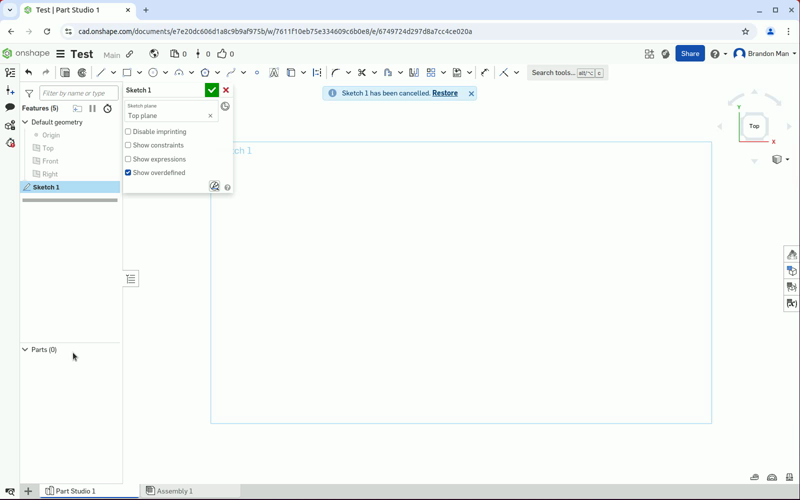
key(y)
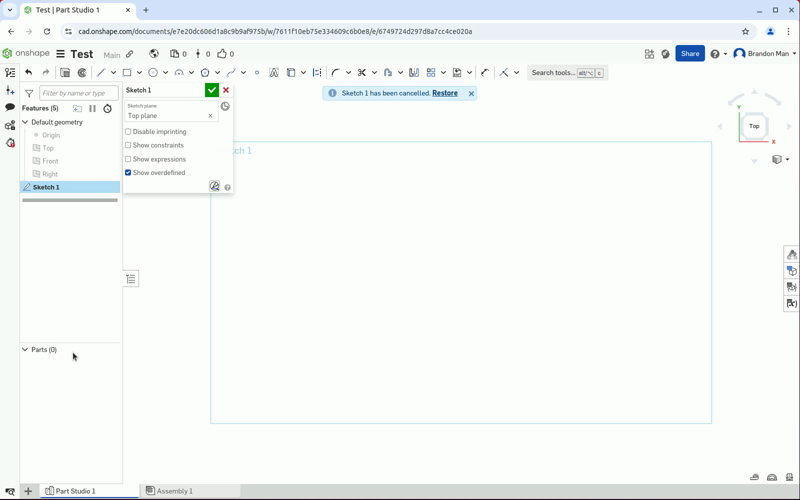
key(l)
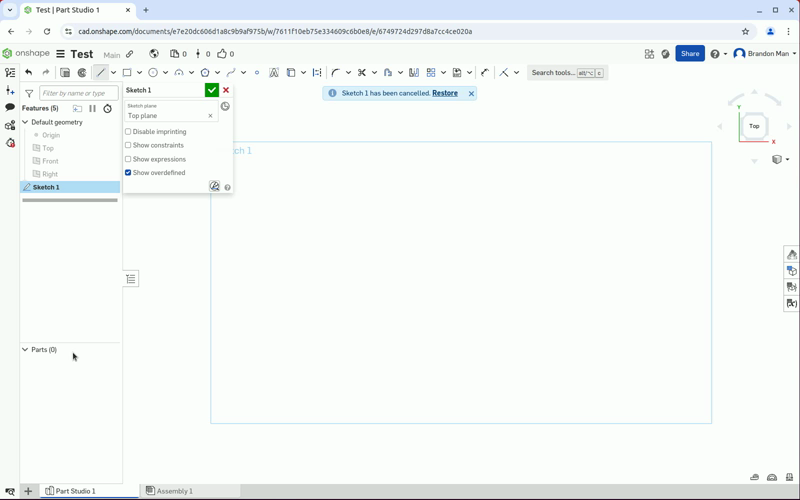
key_down(shift)
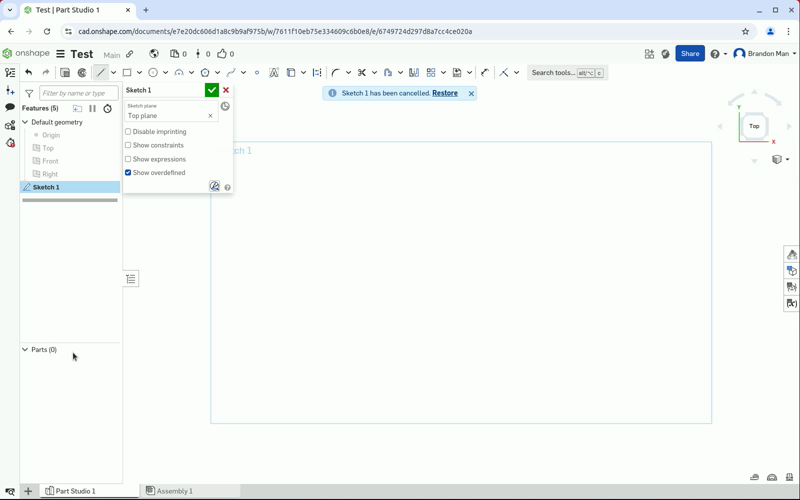
mouse_move(460, 282)
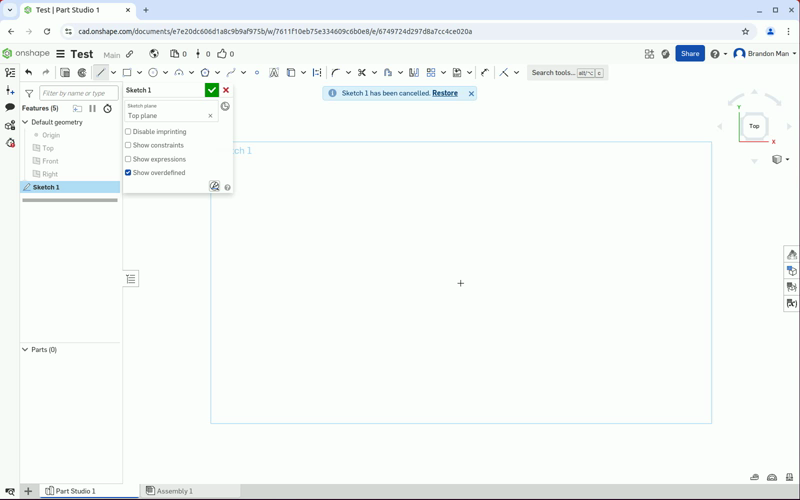
click(460, 282)
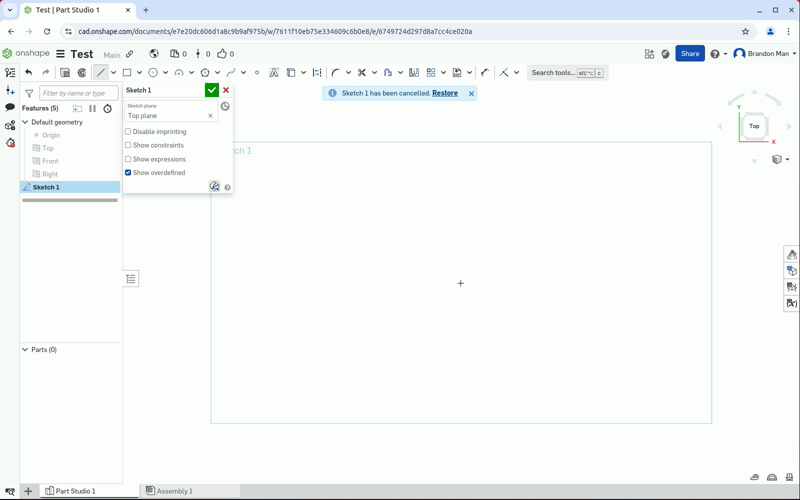
key_up(shift)
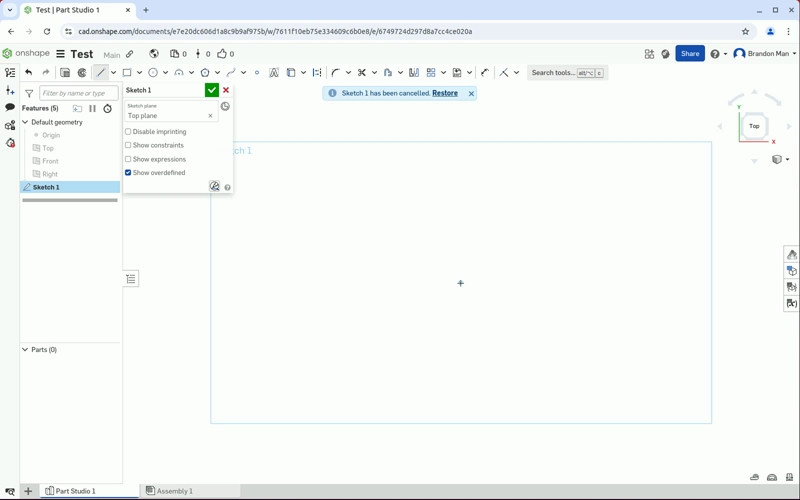
key_down(shift)
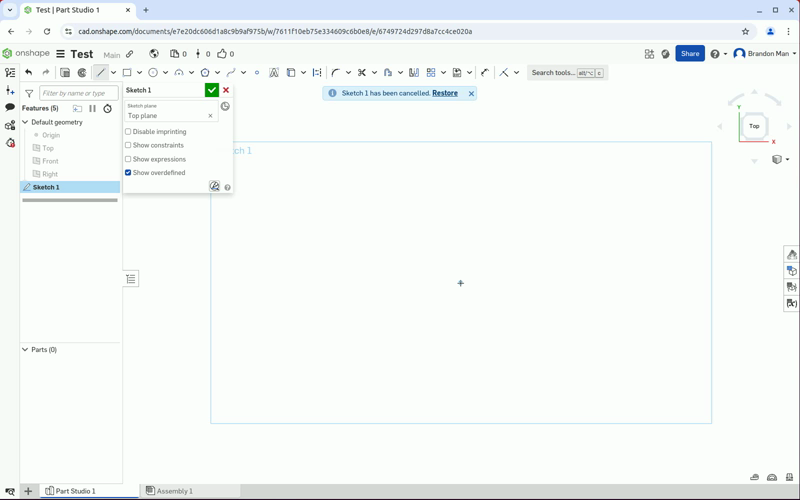
mouse_move(573, 282)
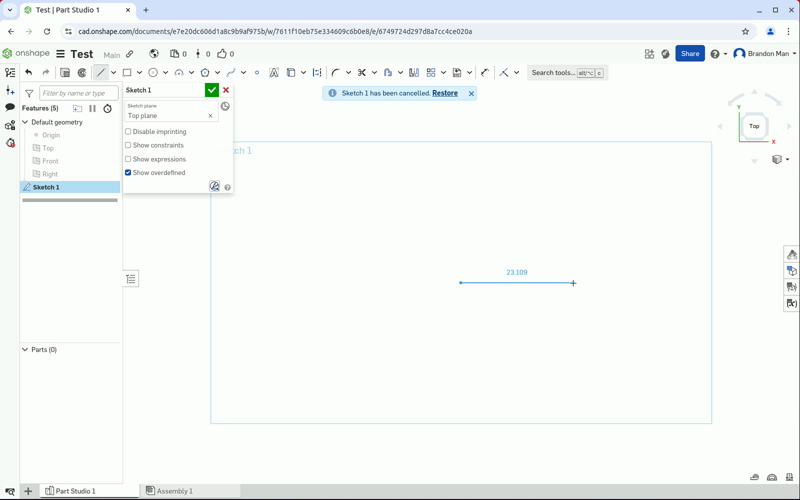
click(573, 282)
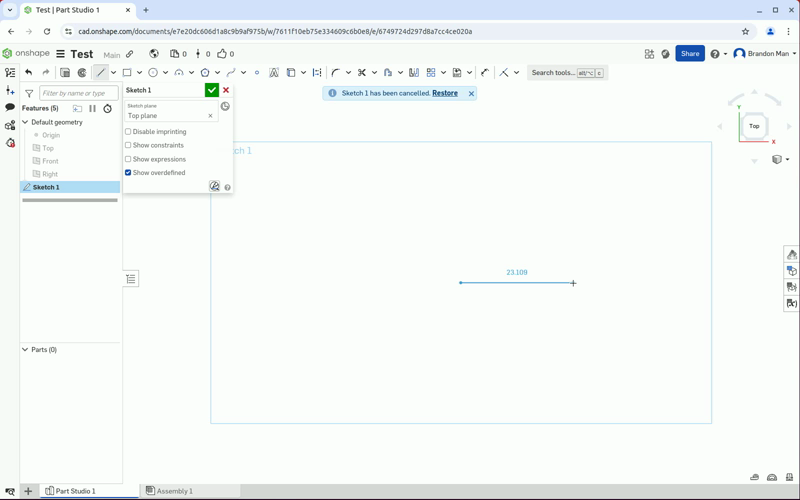
key_up(shift)
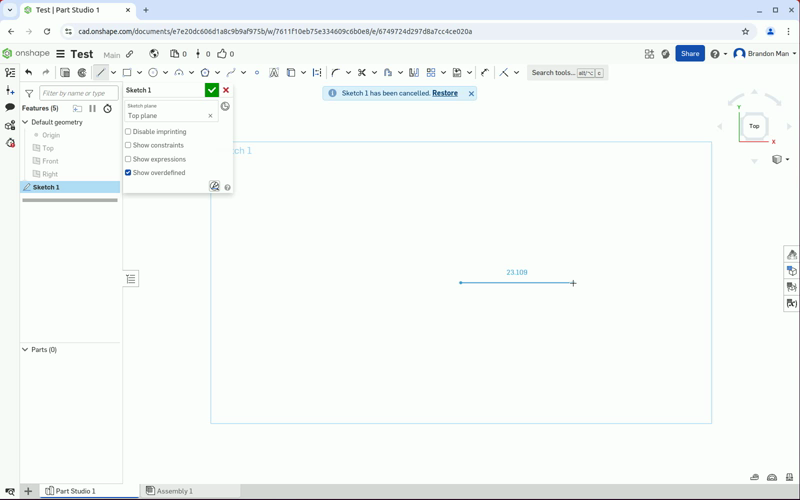
key_down(shift)
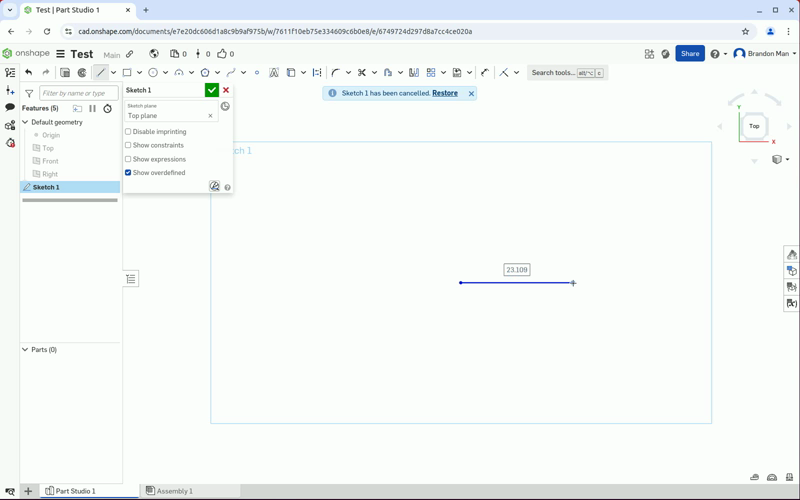
mouse_move(589, 282)
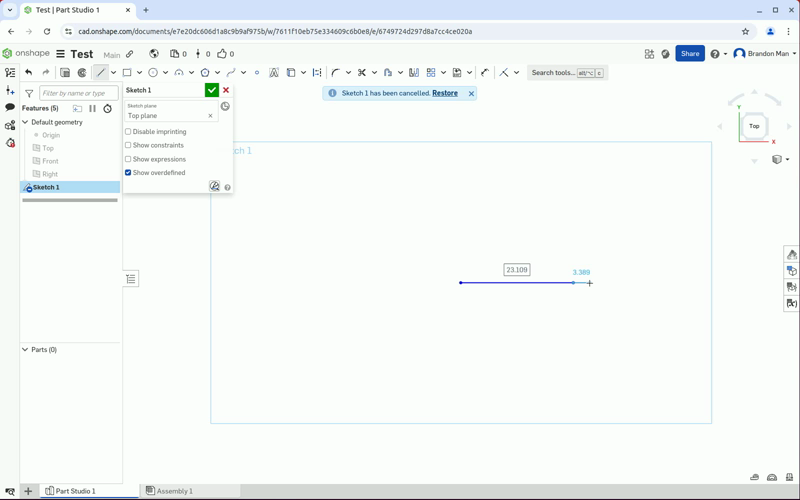
mouse_move(573, 281)
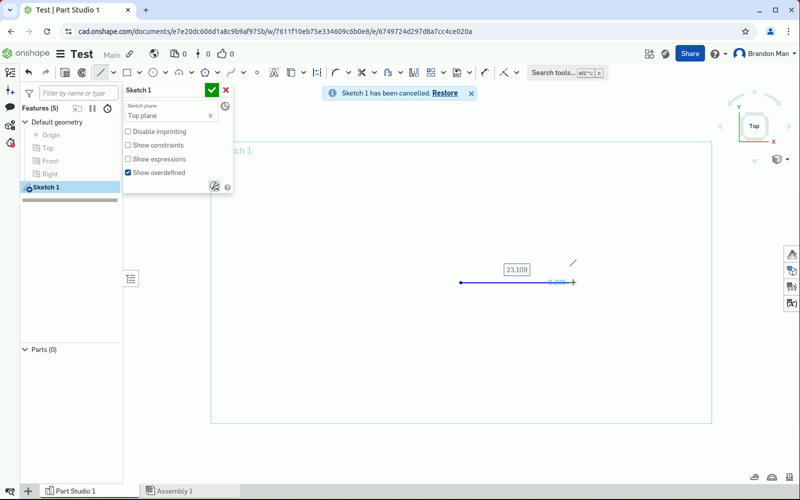
scroll(6)
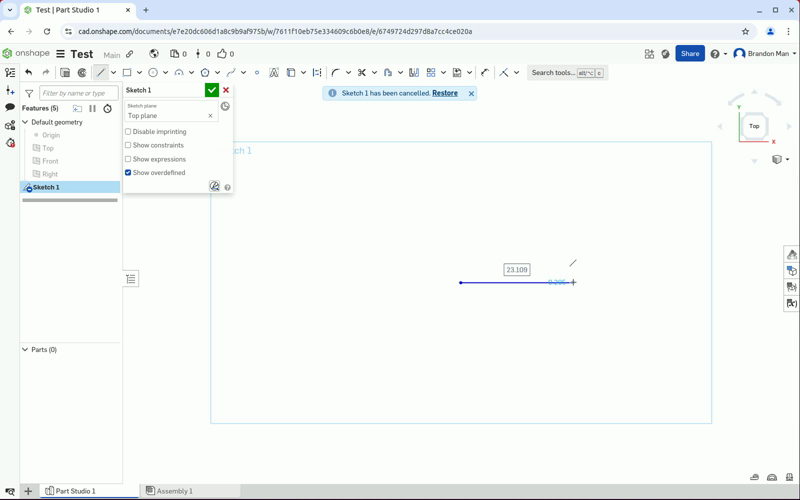
scroll(6)
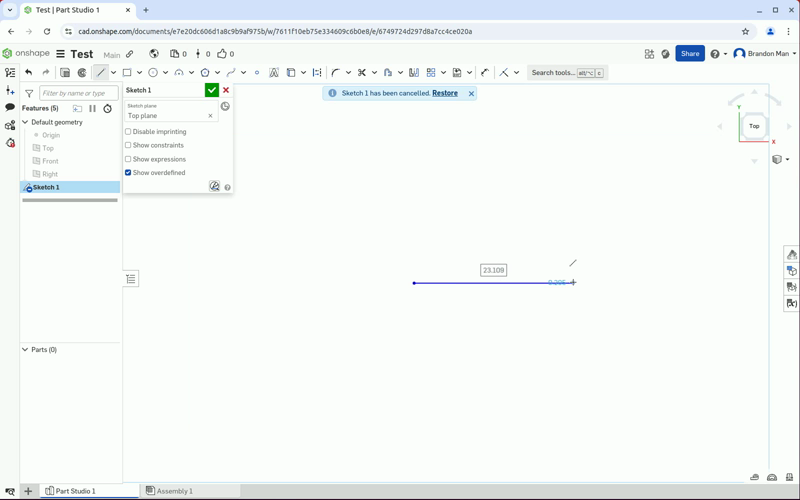
scroll(6)
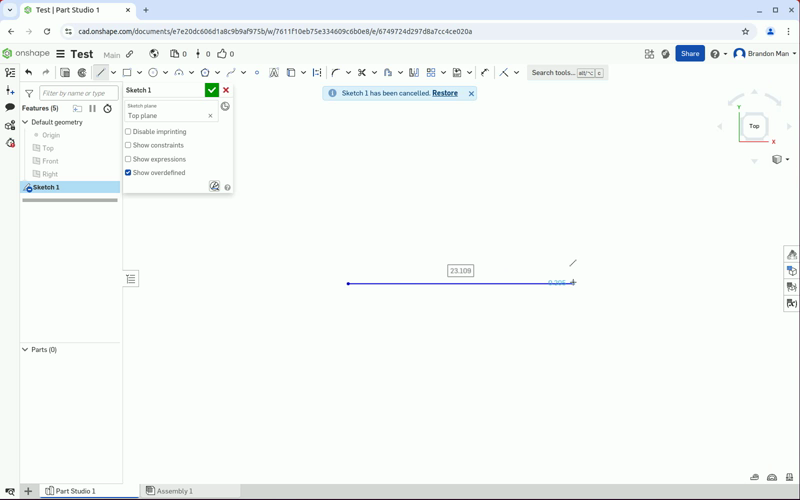
scroll(6)
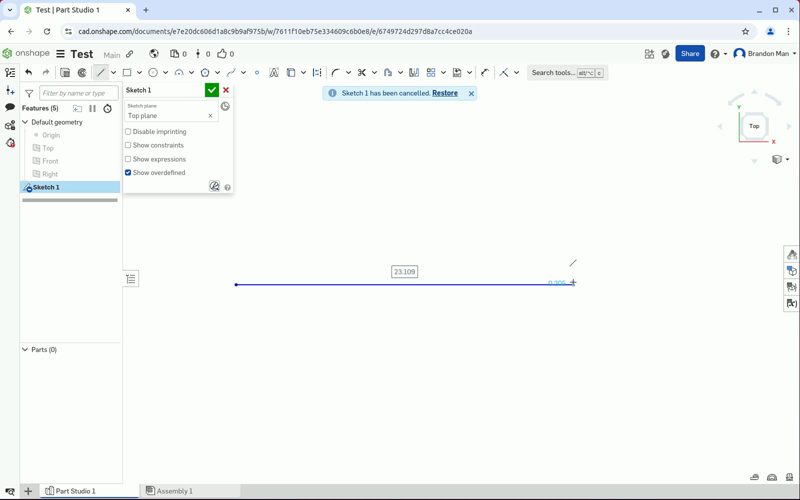
scroll(6)
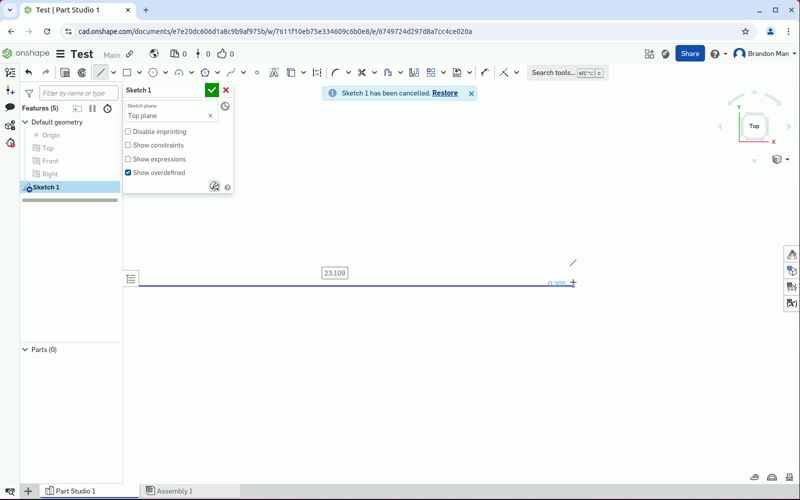
scroll(6)
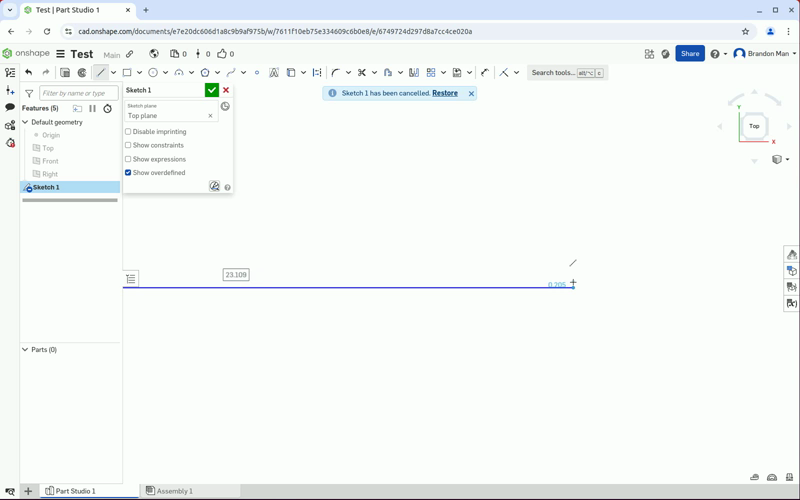
scroll(6)
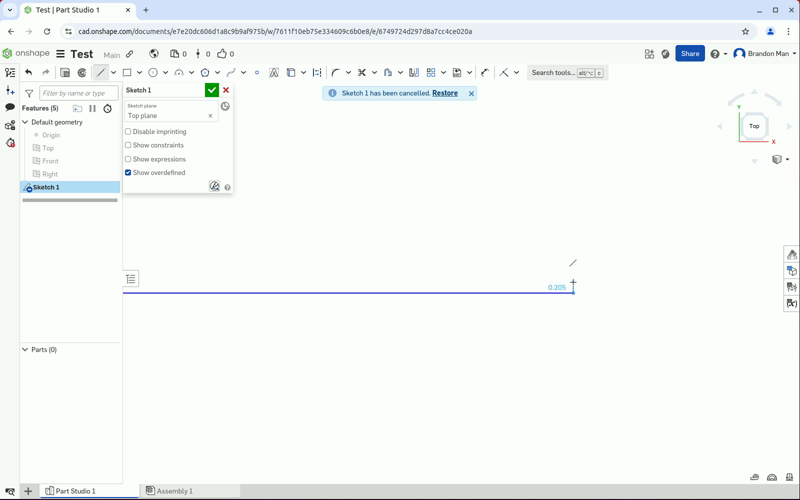
click(573, 281)
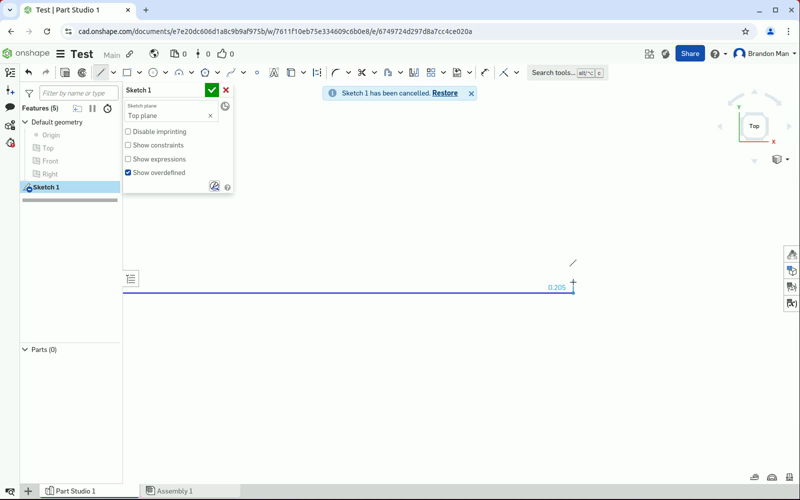
scroll(-6)
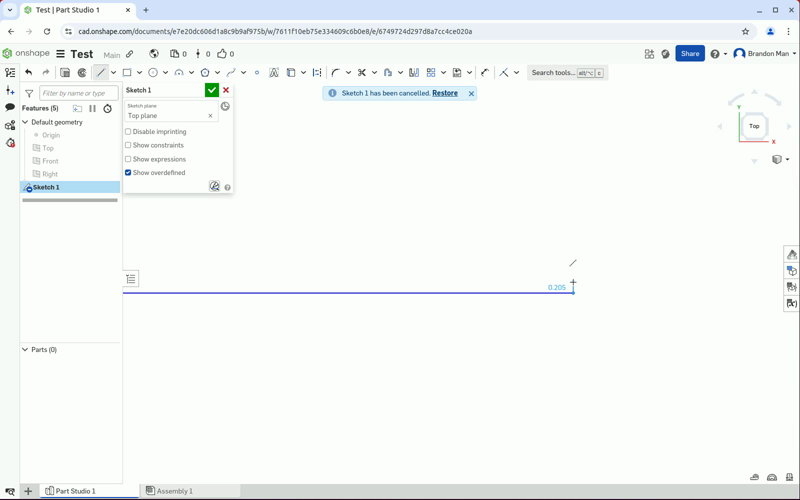
scroll(-6)
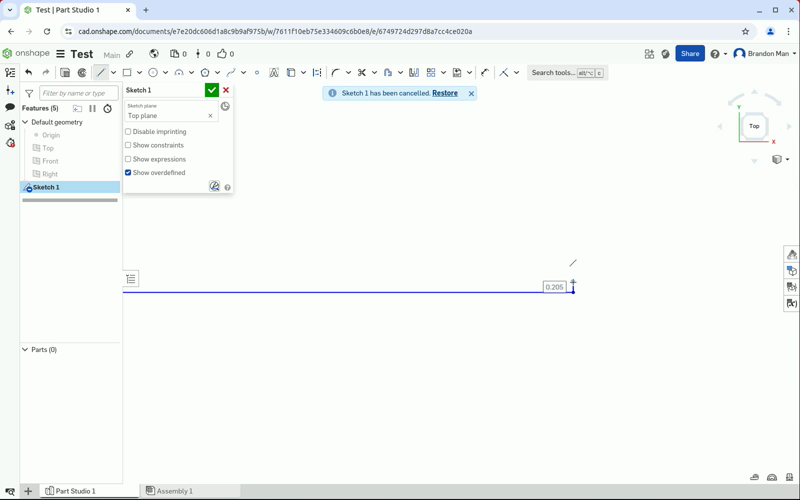
scroll(-6)
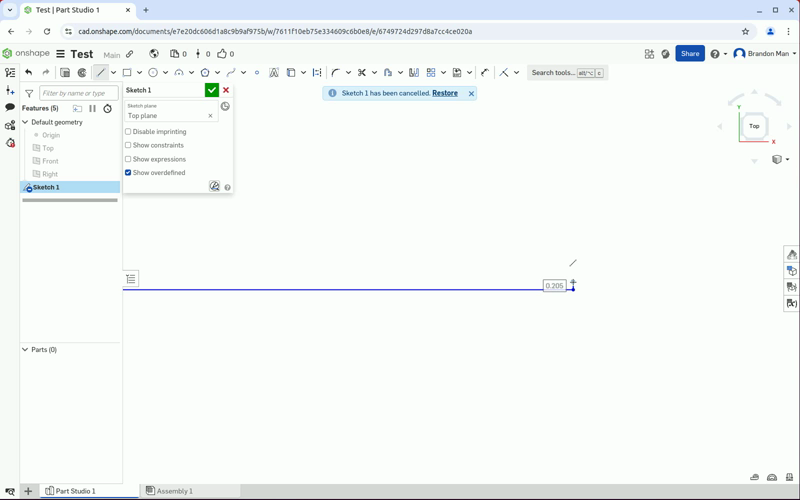
scroll(-6)
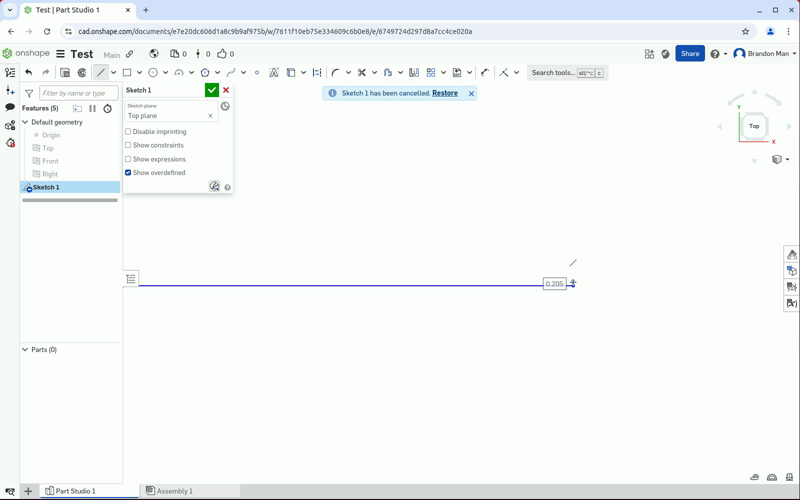
scroll(-6)
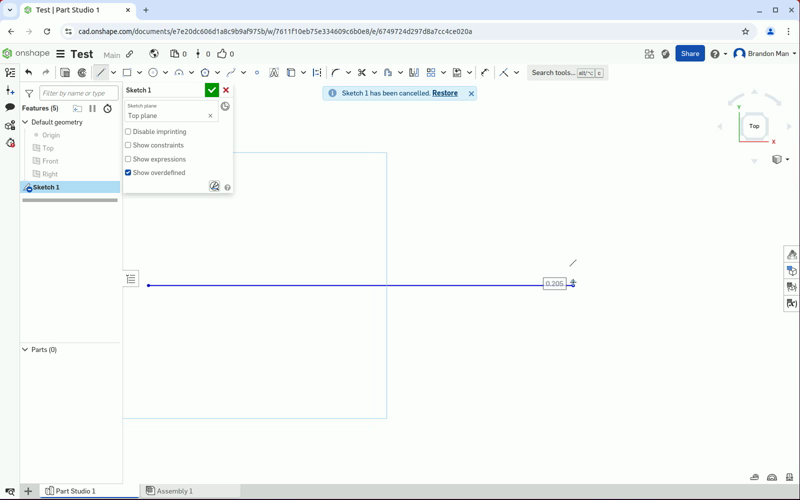
scroll(-6)
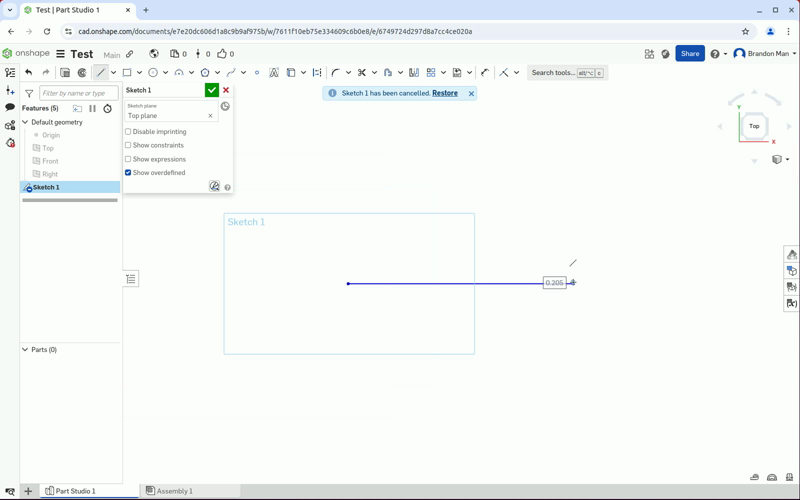
scroll(-6)
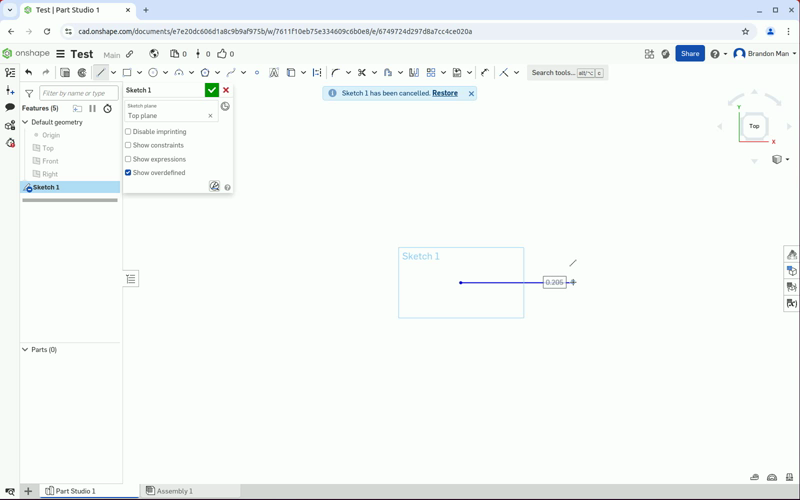
key_up(shift)
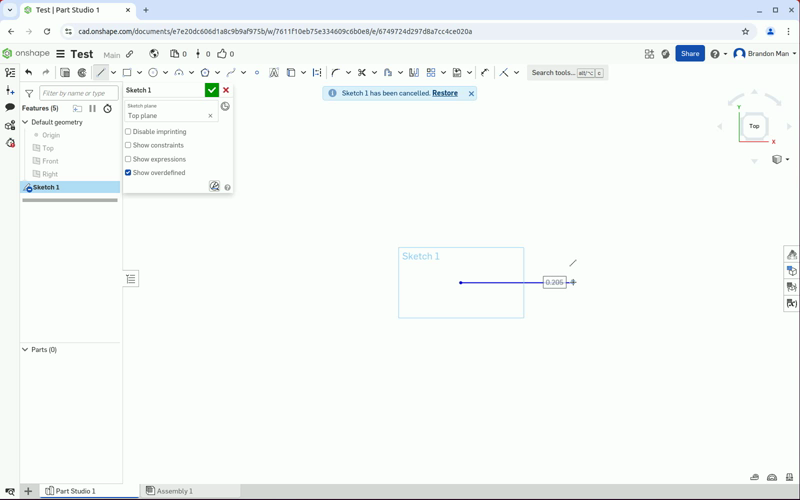
key_down(shift)
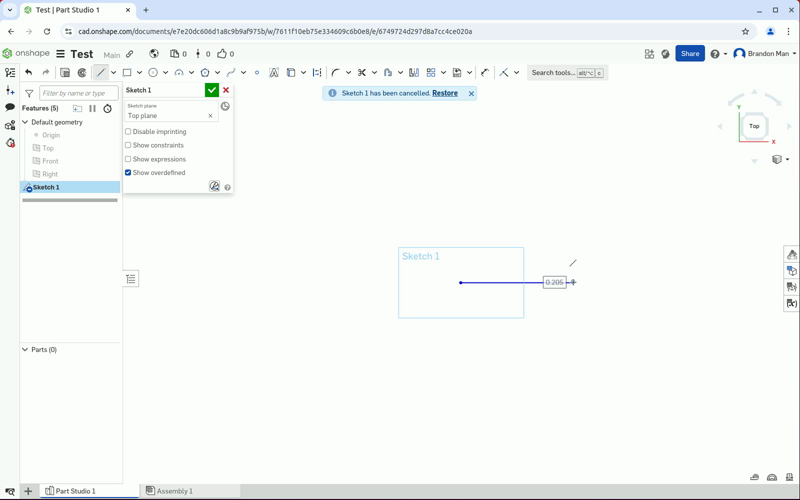
mouse_move(589, 281)
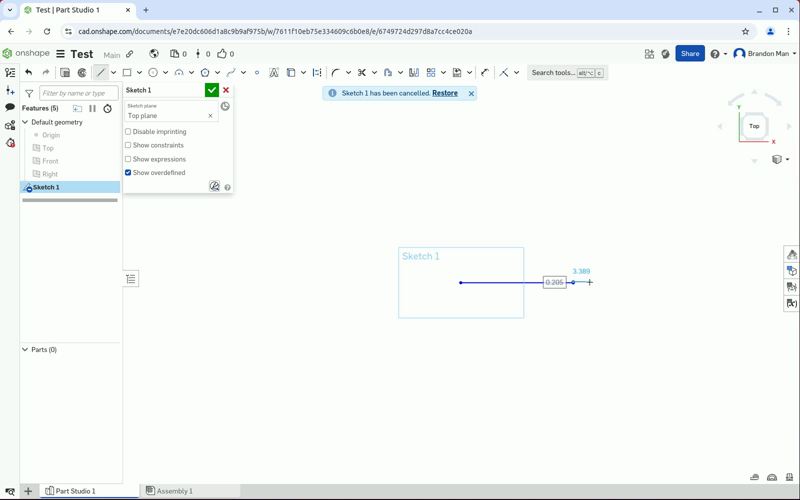
mouse_move(564, 281)
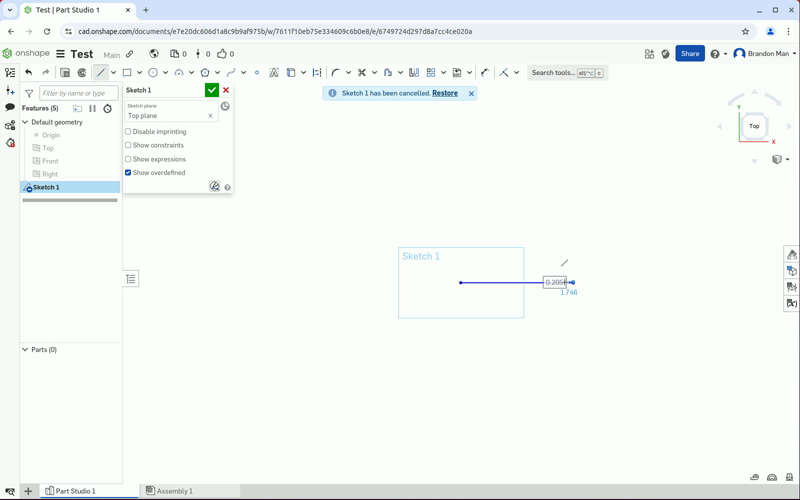
click(564, 281)
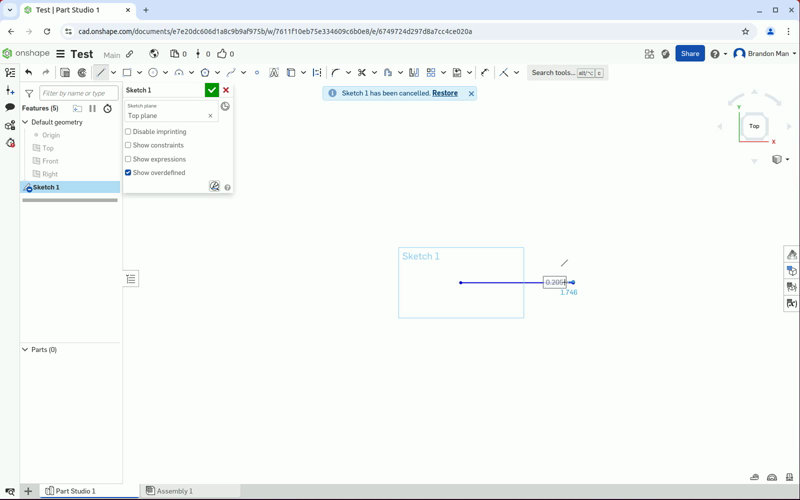
key_up(shift)
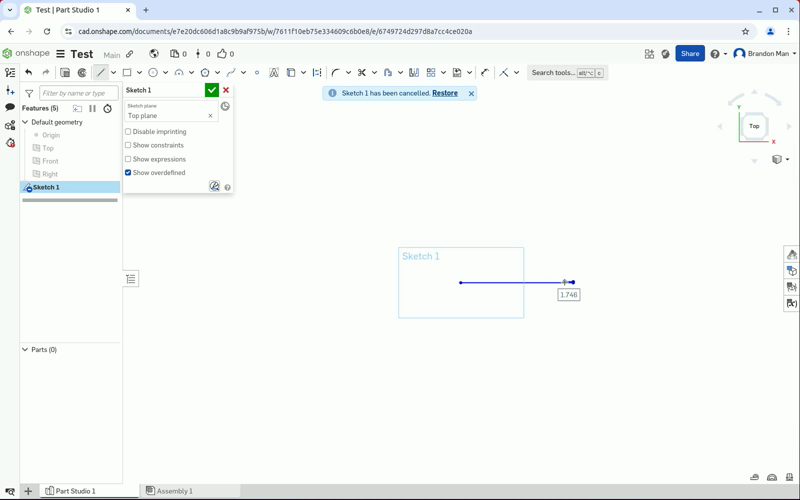
key_down(shift)
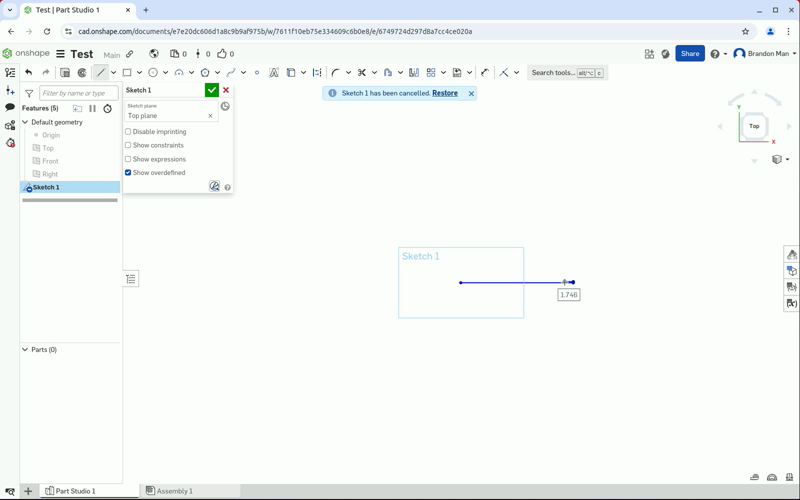
mouse_move(589, 281)
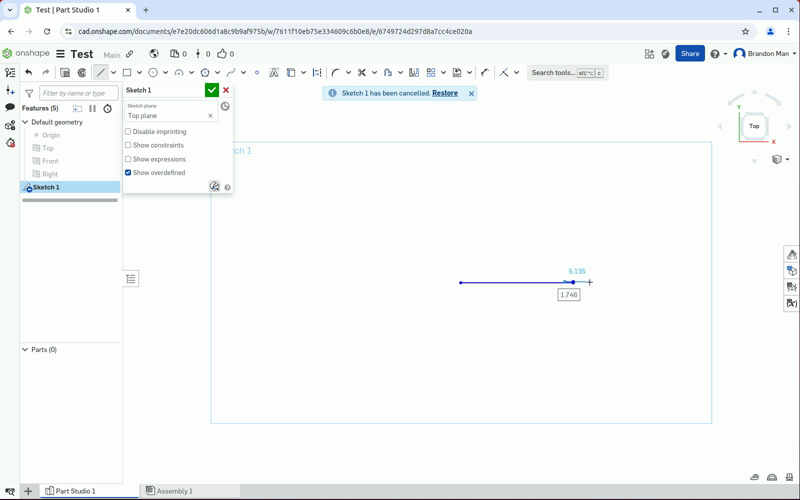
mouse_move(564, 223)
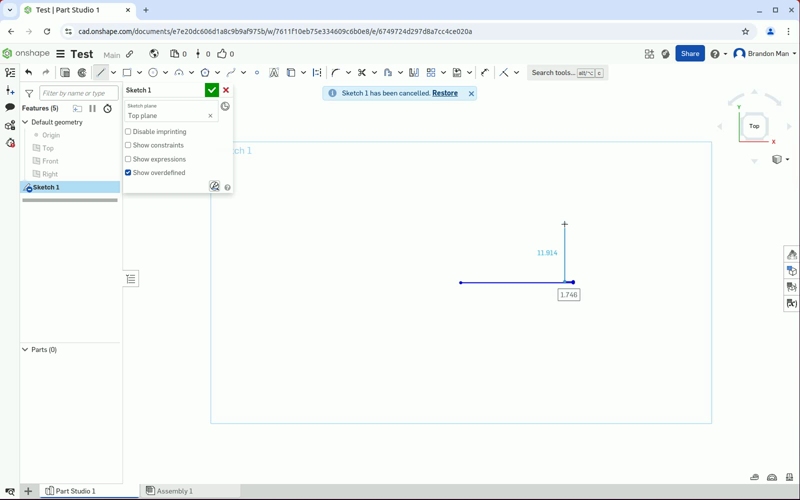
click(564, 223)
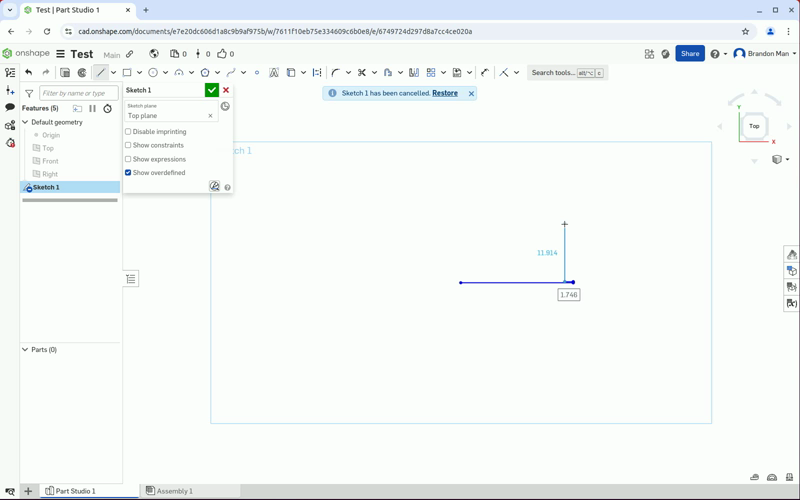
key_up(shift)
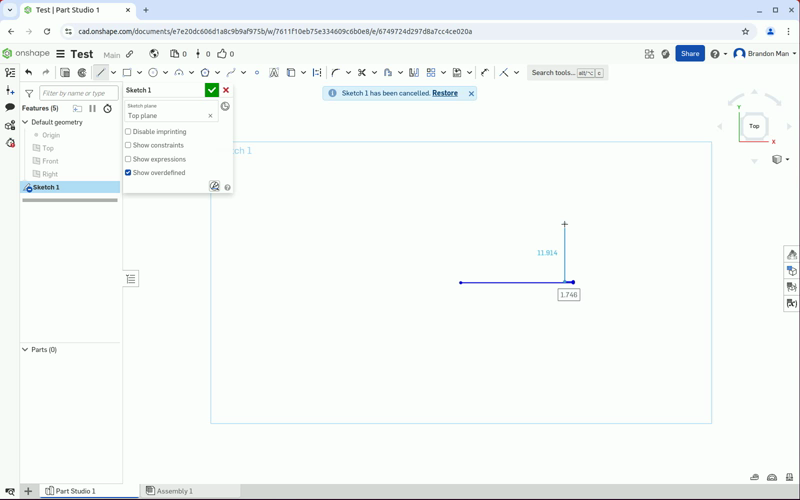
key_down(shift)
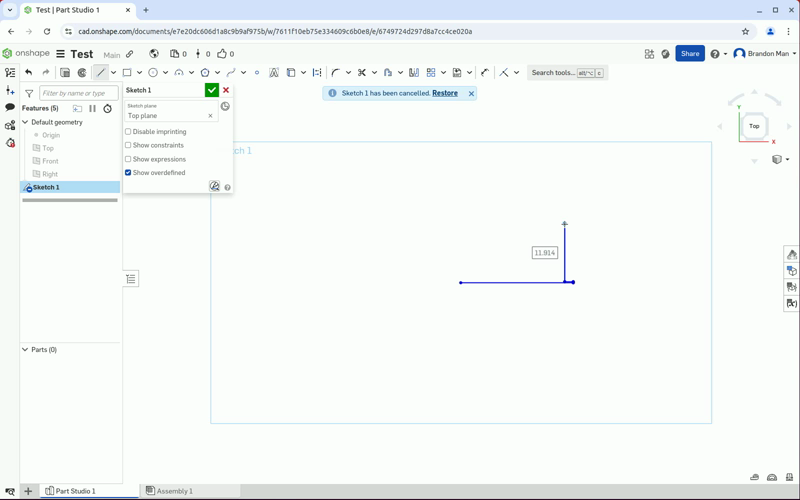
mouse_move(589, 223)
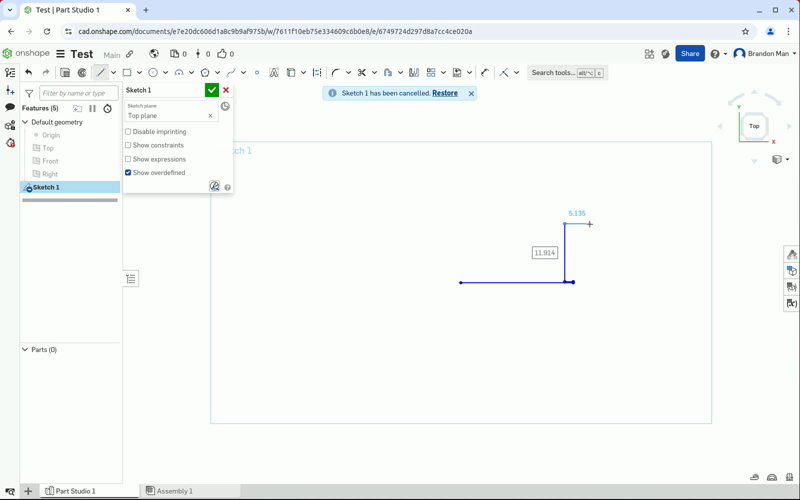
mouse_move(573, 223)
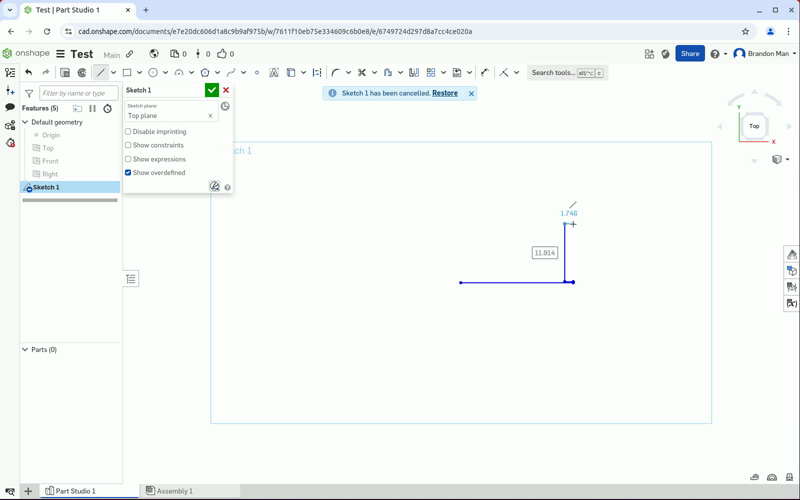
click(573, 223)
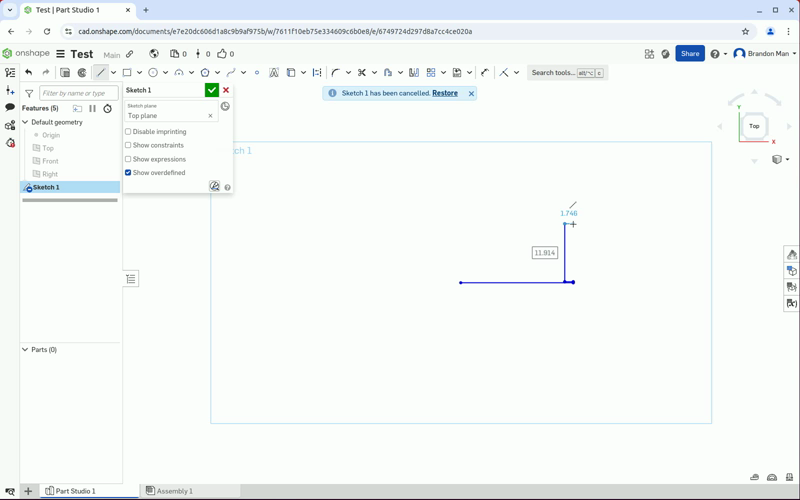
key_up(shift)
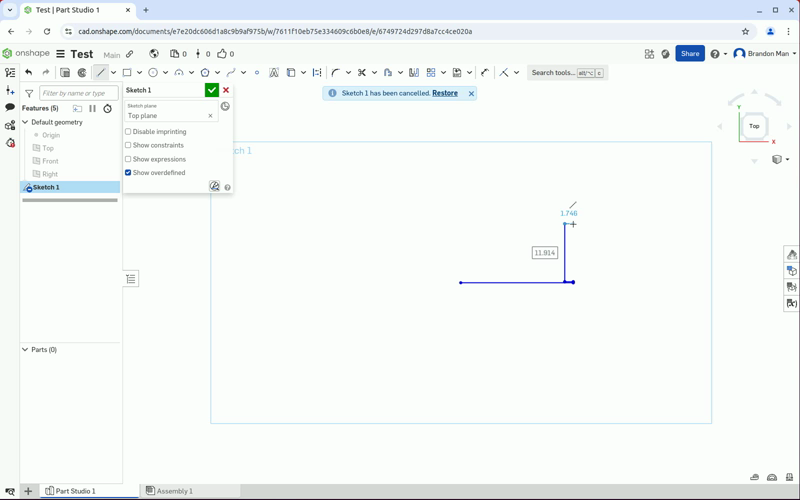
key_down(shift)
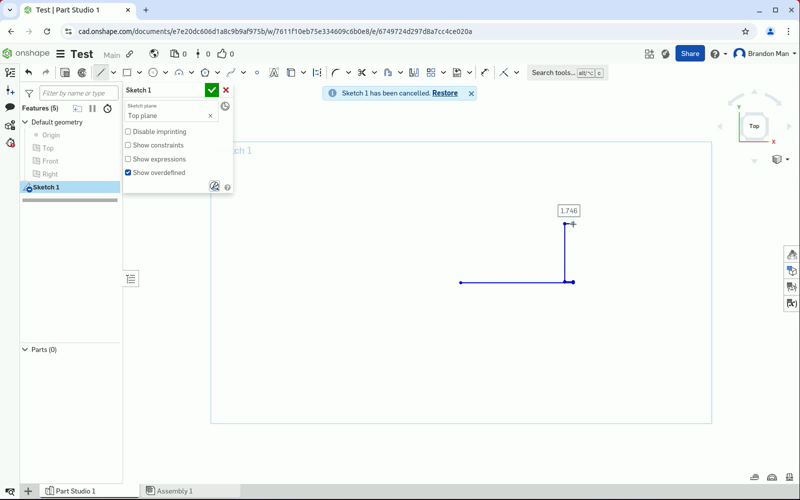
mouse_move(589, 223)
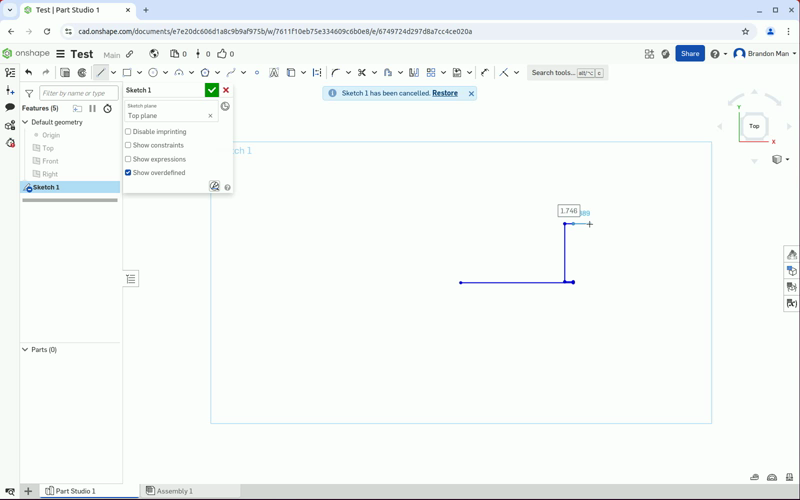
mouse_move(573, 222)
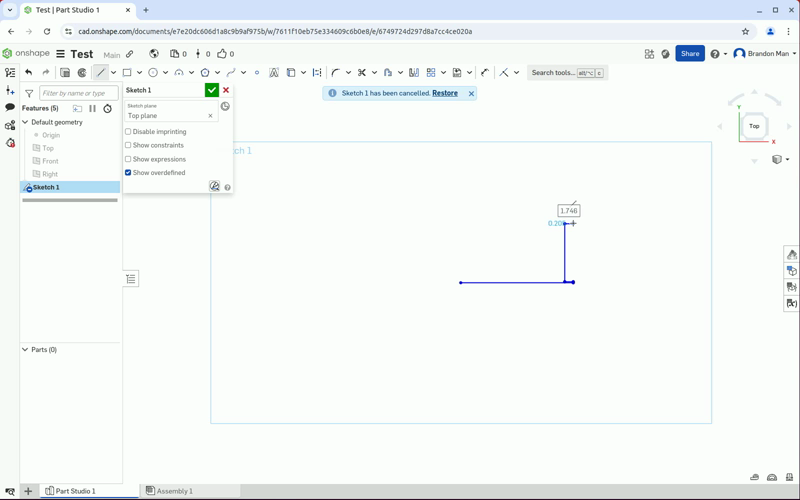
scroll(6)
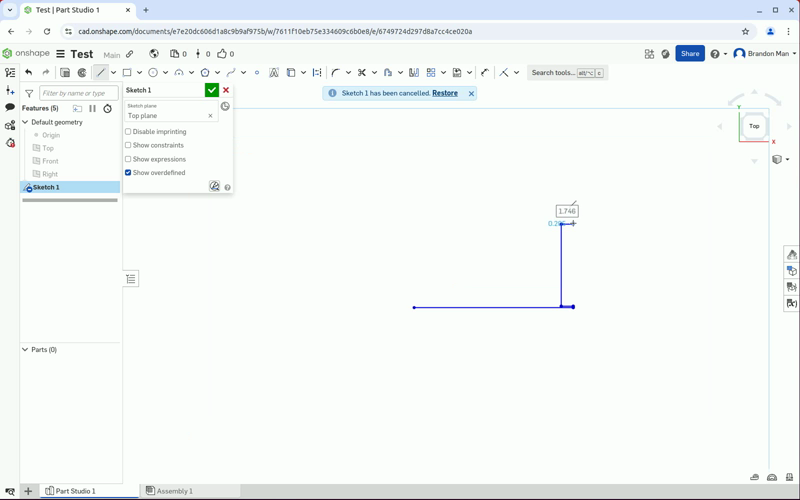
scroll(6)
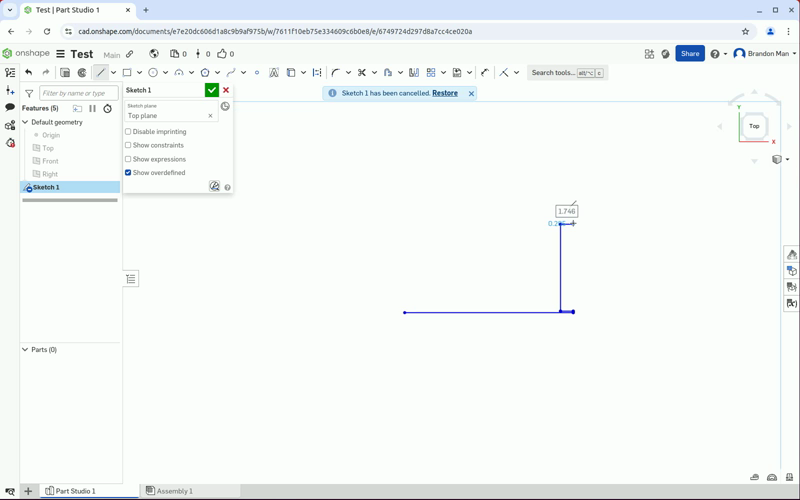
scroll(6)
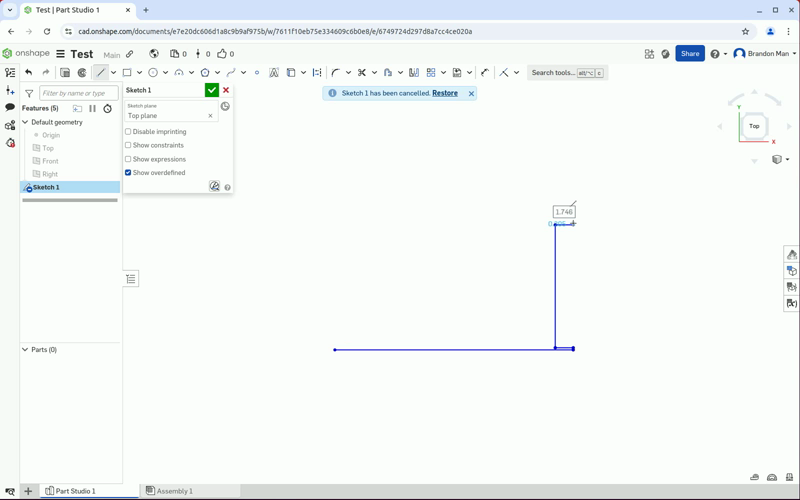
scroll(6)
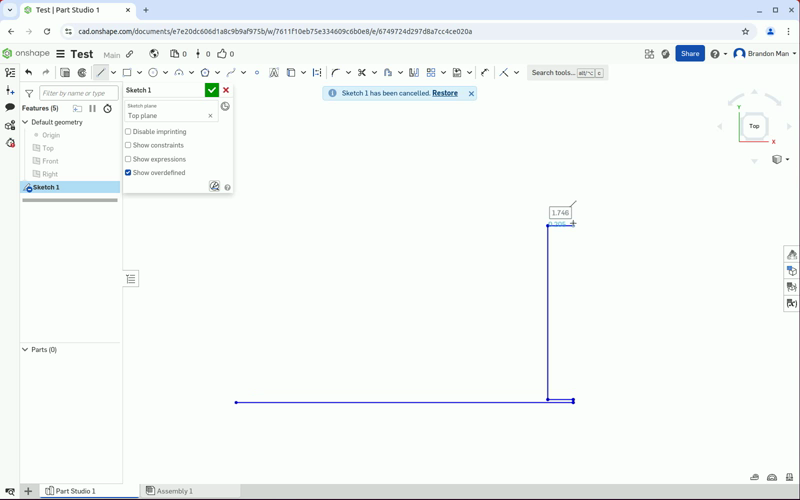
scroll(6)
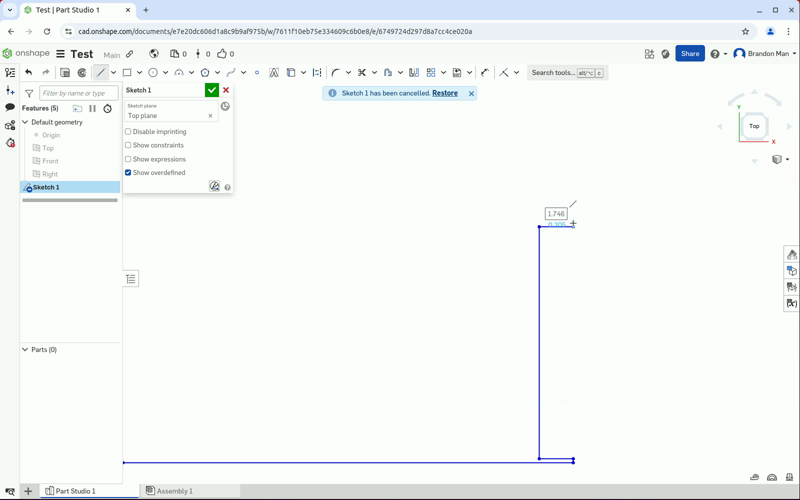
scroll(6)
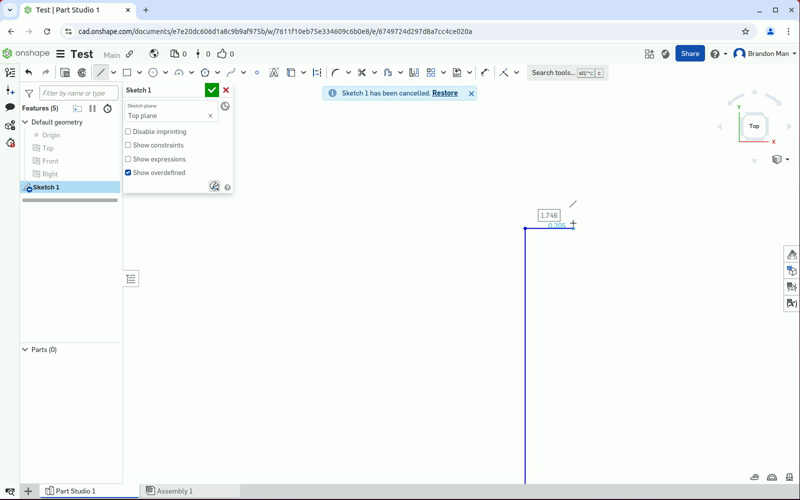
scroll(6)
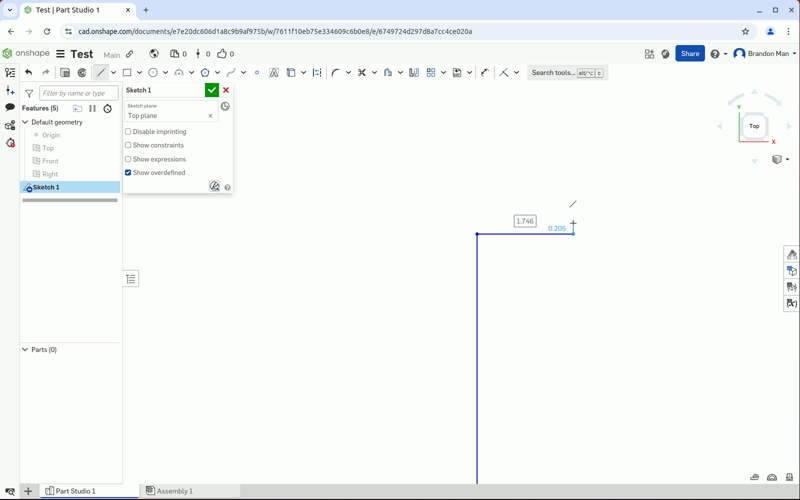
click(573, 222)
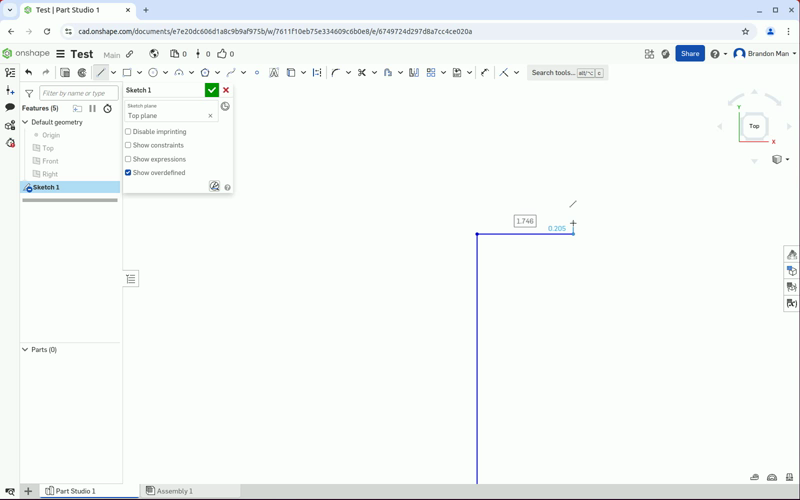
scroll(-6)
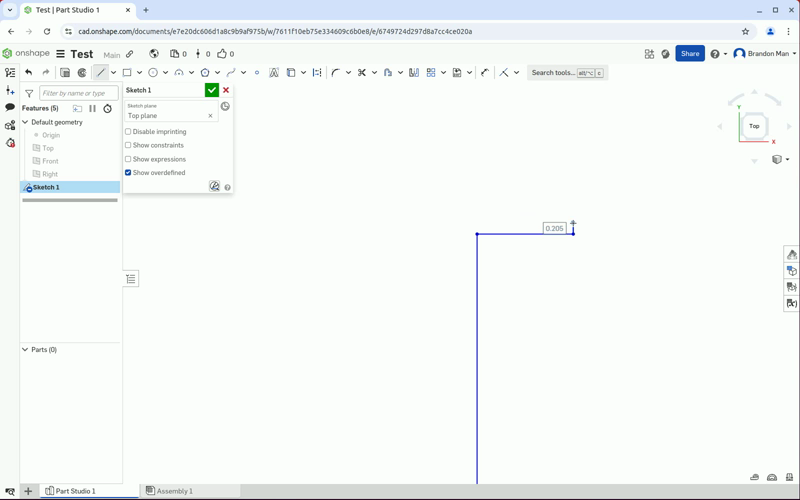
scroll(-6)
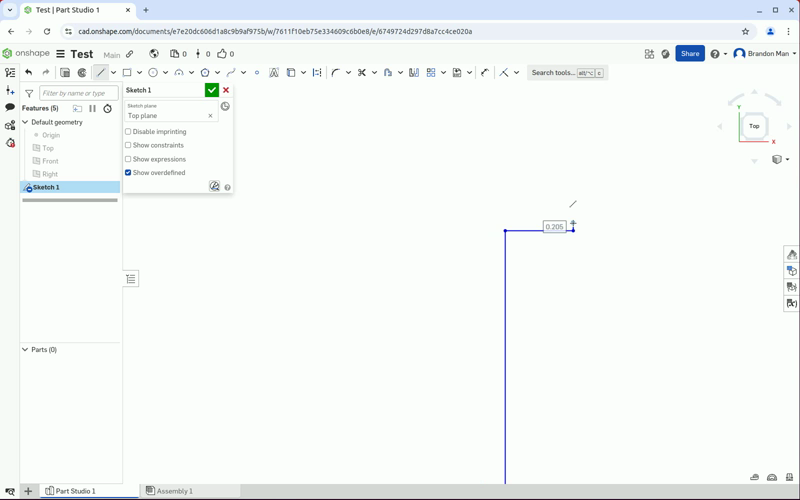
scroll(-6)
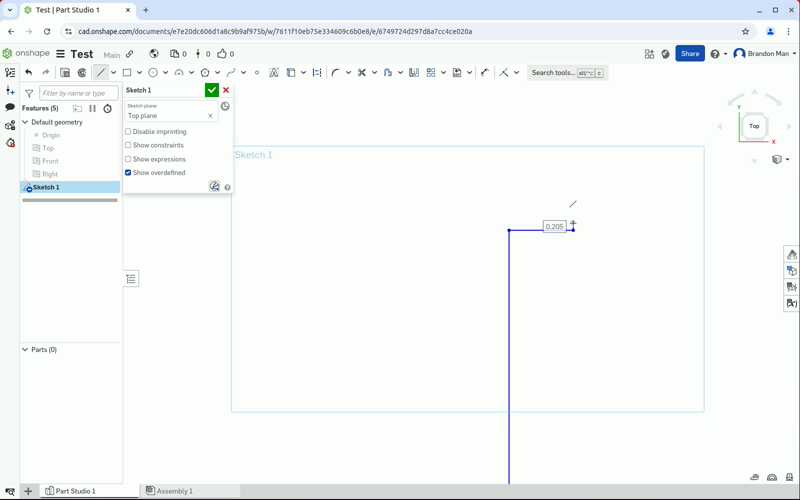
scroll(-6)
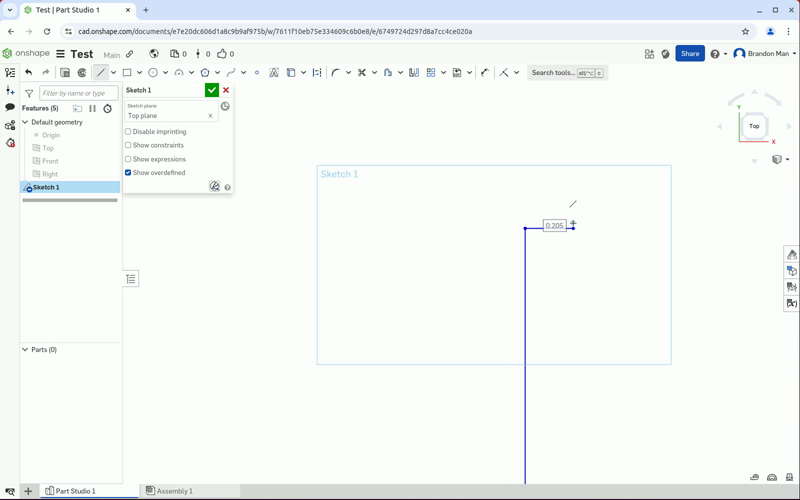
scroll(-6)
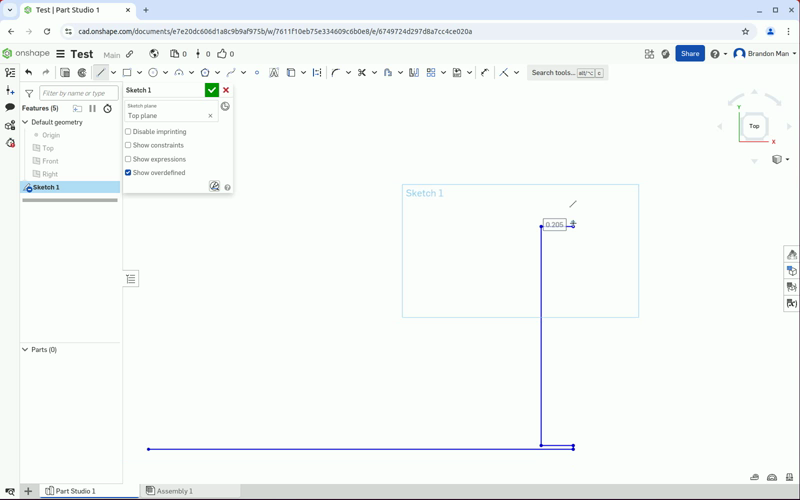
scroll(-6)
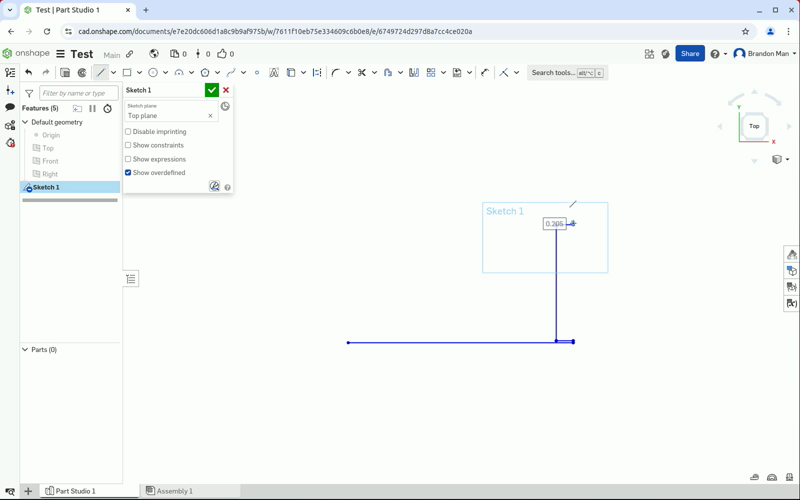
scroll(-6)
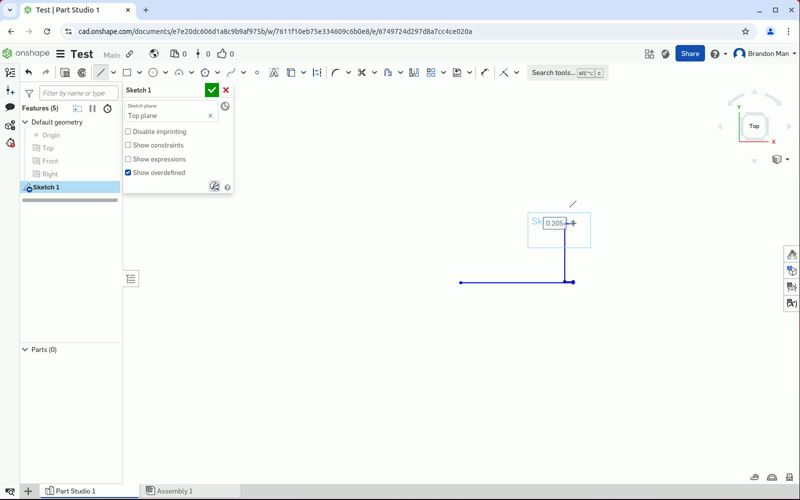
key_up(shift)
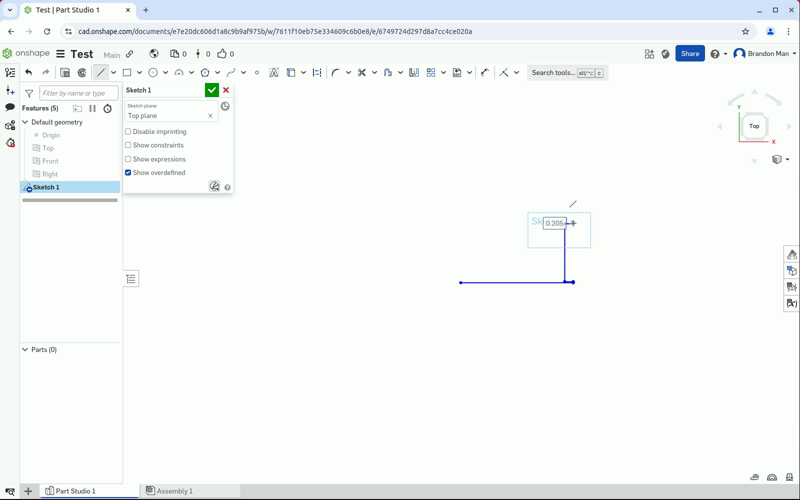
key_down(shift)
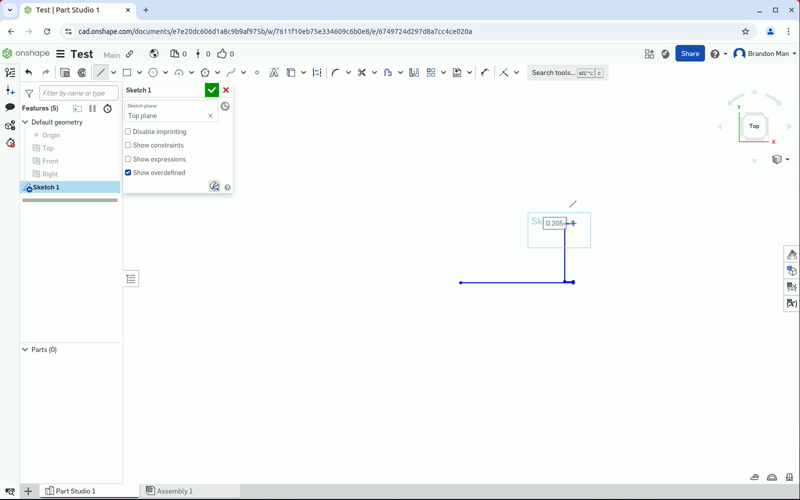
mouse_move(460, 222)
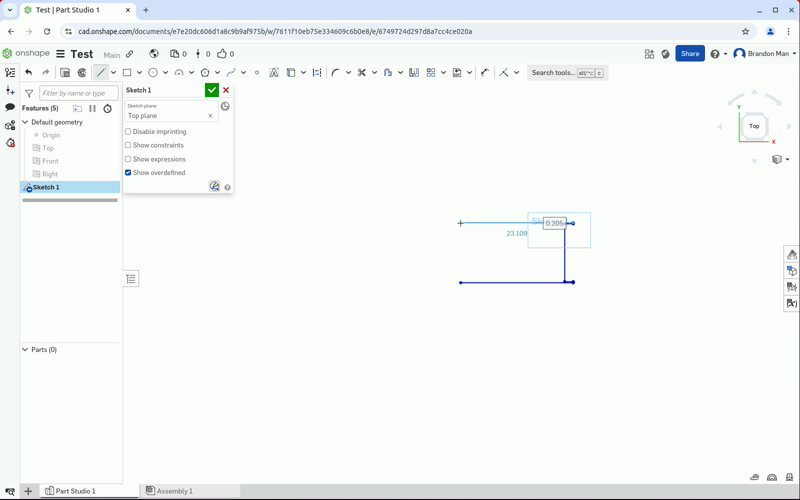
click(460, 222)
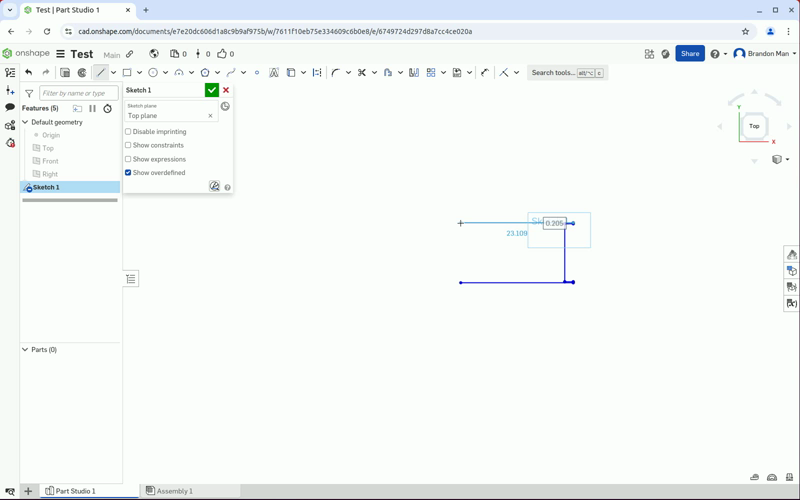
key_up(shift)
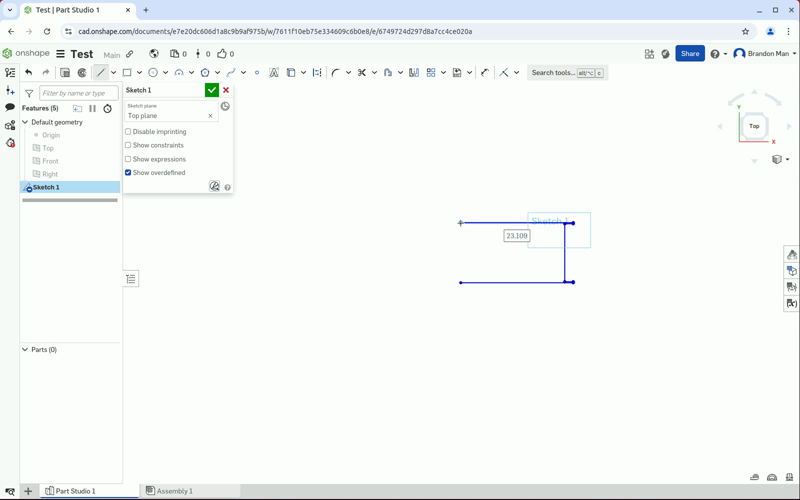
key_down(shift)
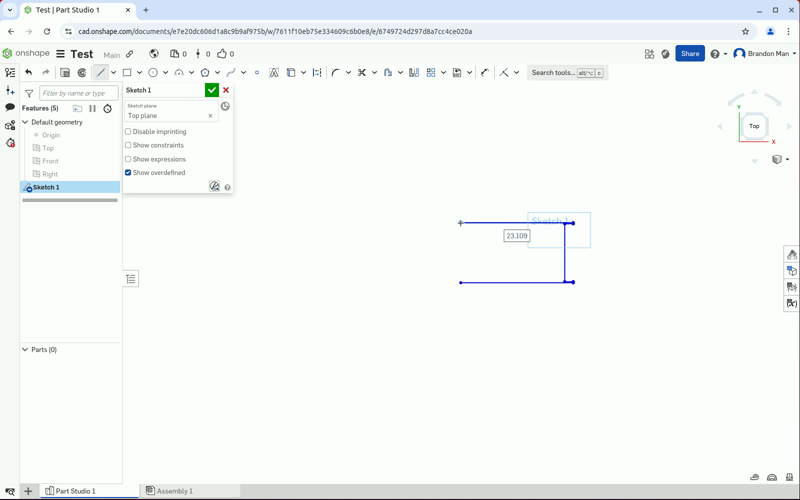
mouse_move(460, 282)
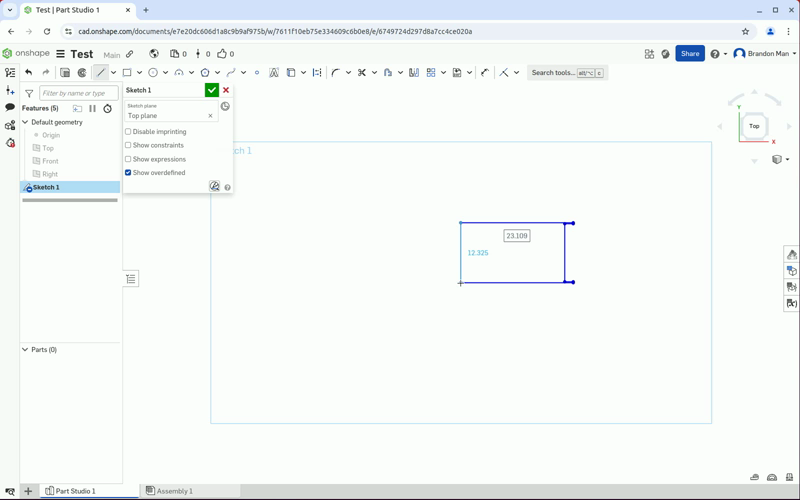
key_up(shift)
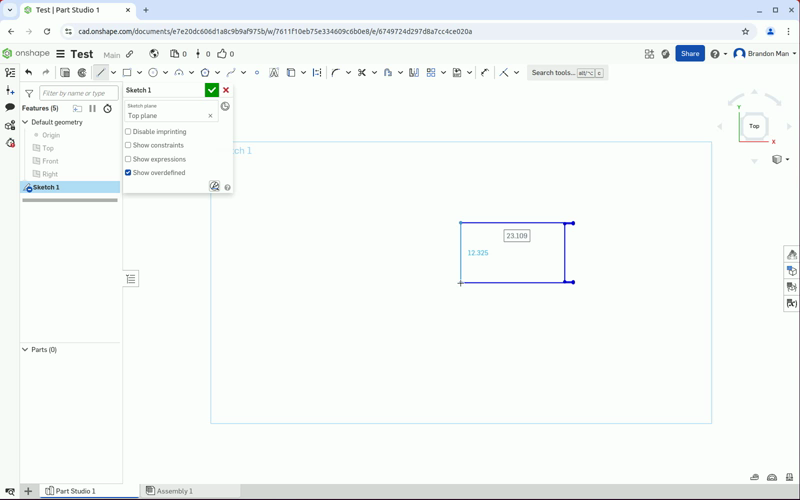
click(460, 282)
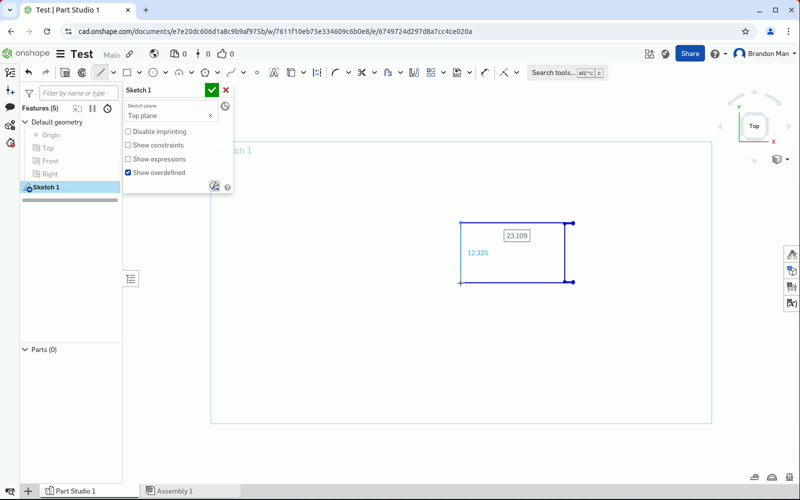
key(esc)
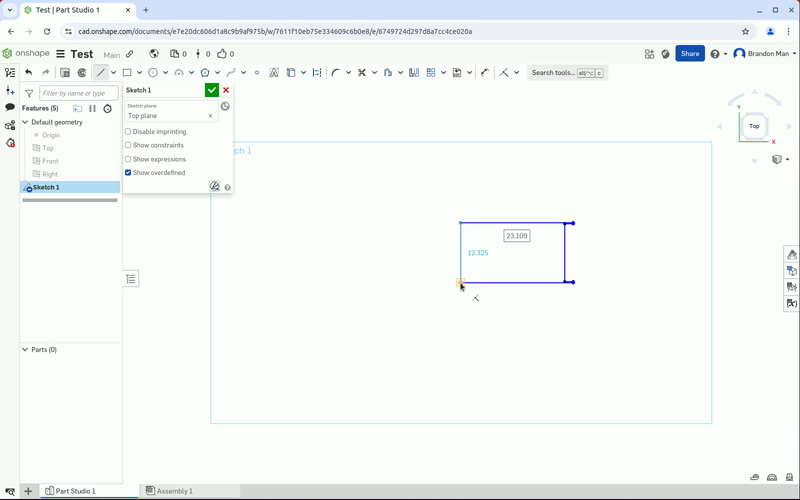
mouse_move(519, 229)
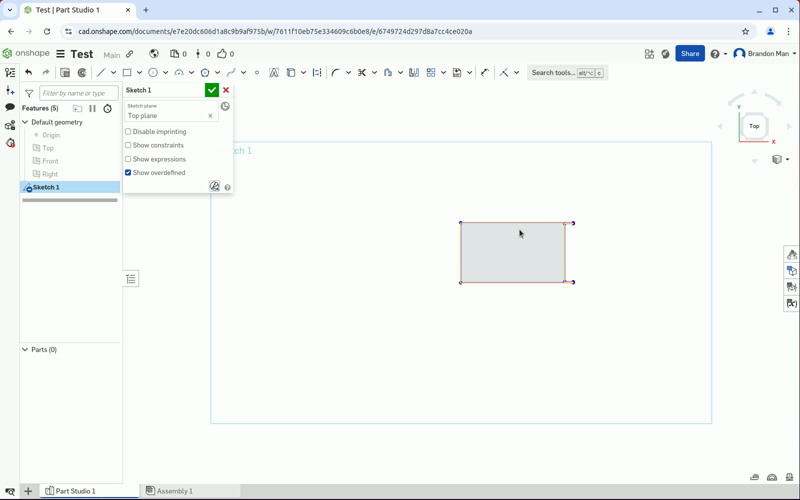
click(519, 229)
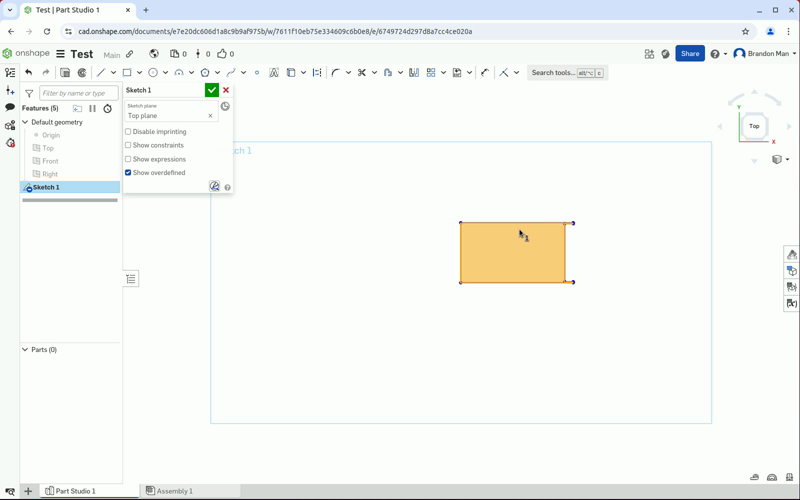
mouse_move(73, 352)
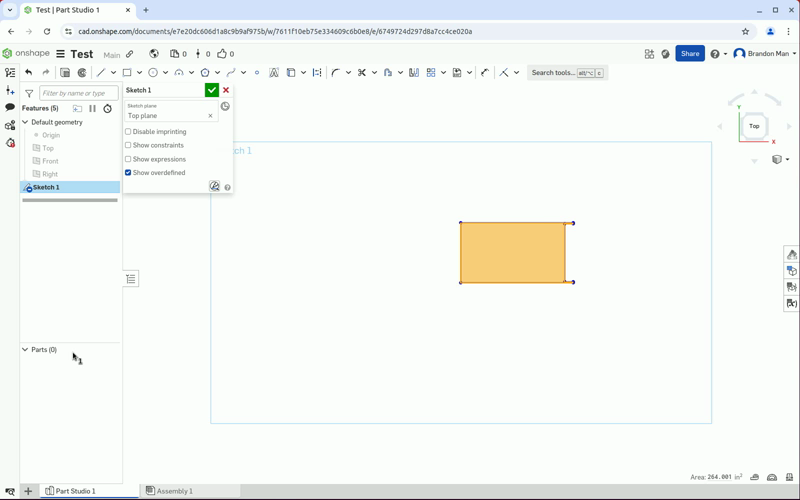
key(shift+y)
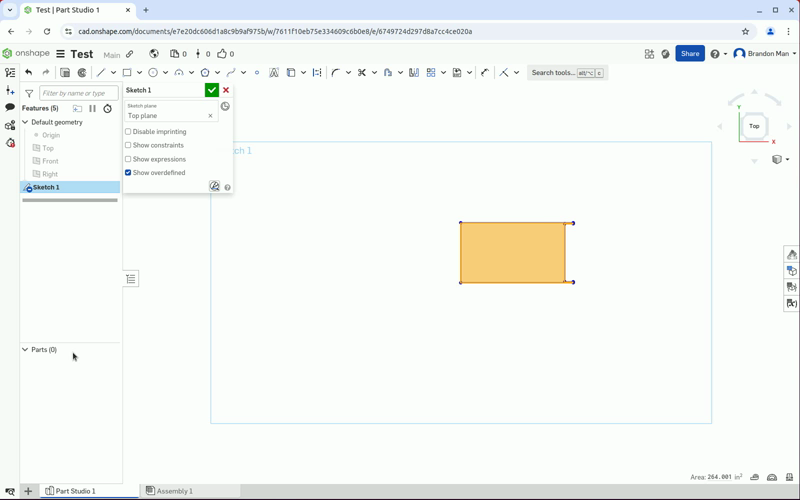
key(shift+e)
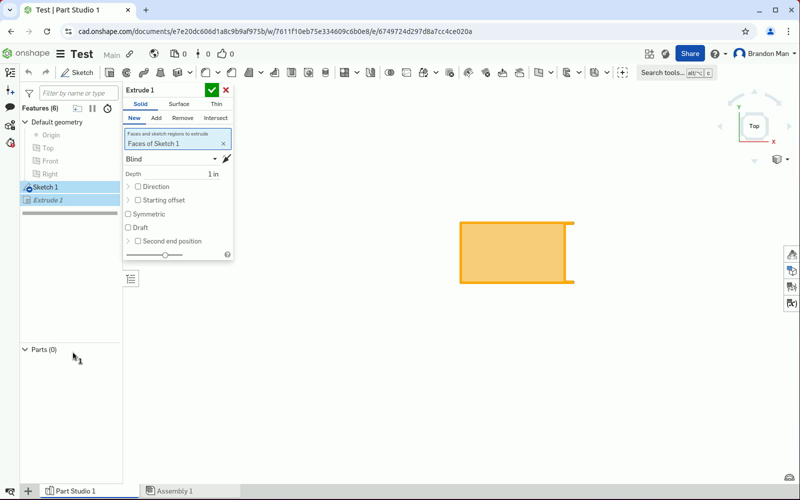
mouse_move(143, 106)
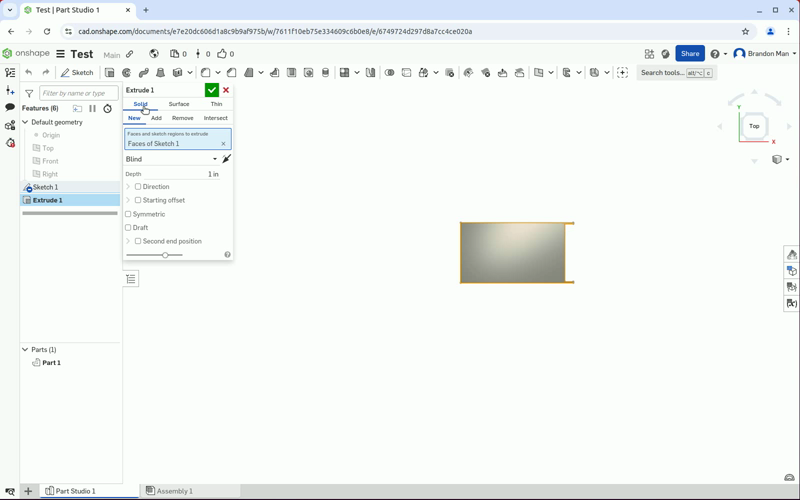
click(143, 106)
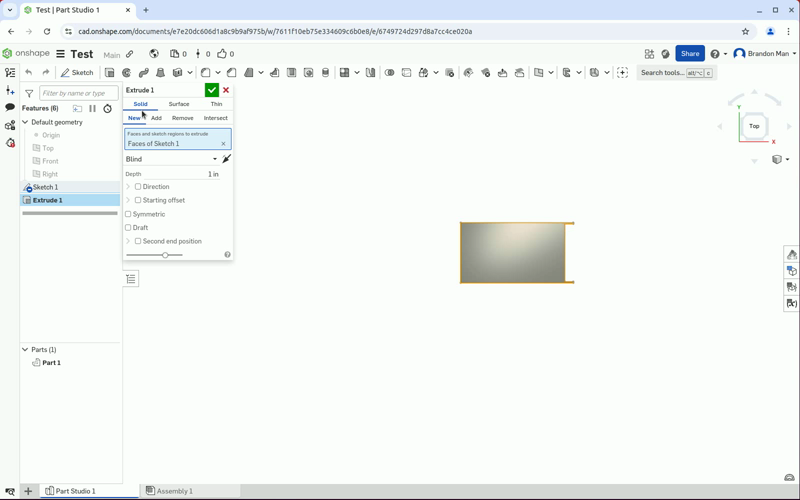
mouse_move(137, 120)
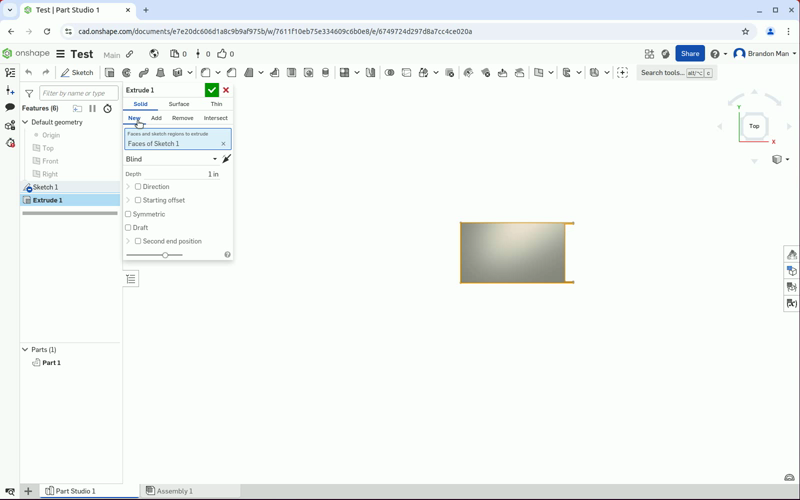
click(137, 120)
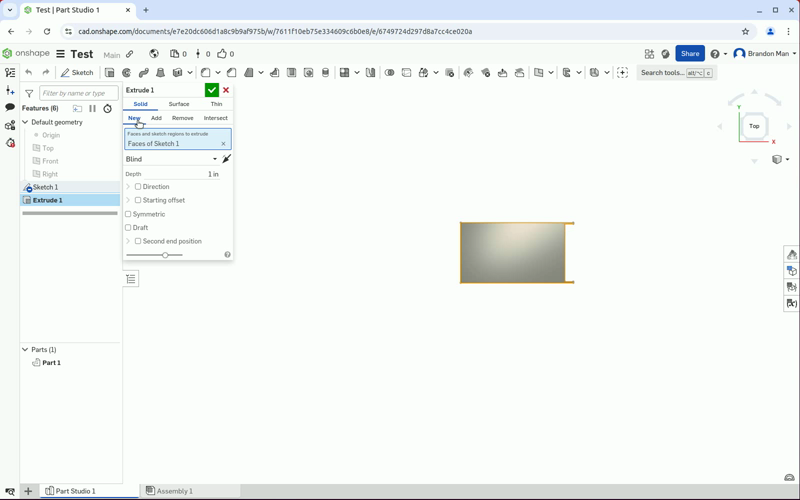
key(tab, 4)
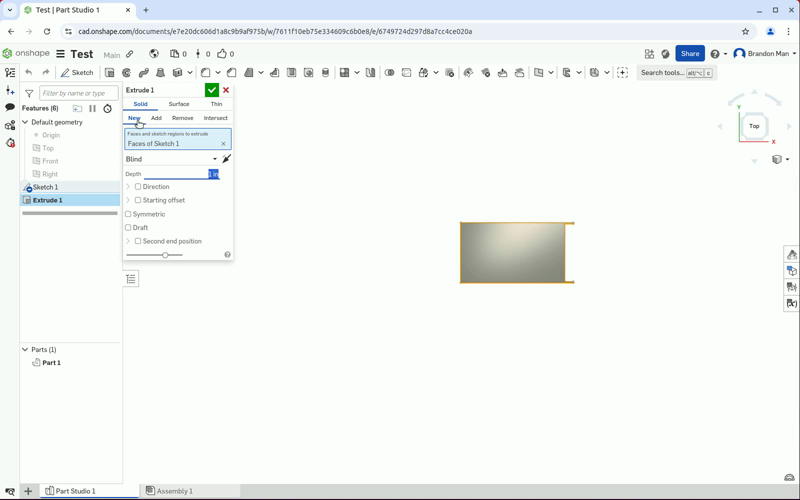
text(3.129)
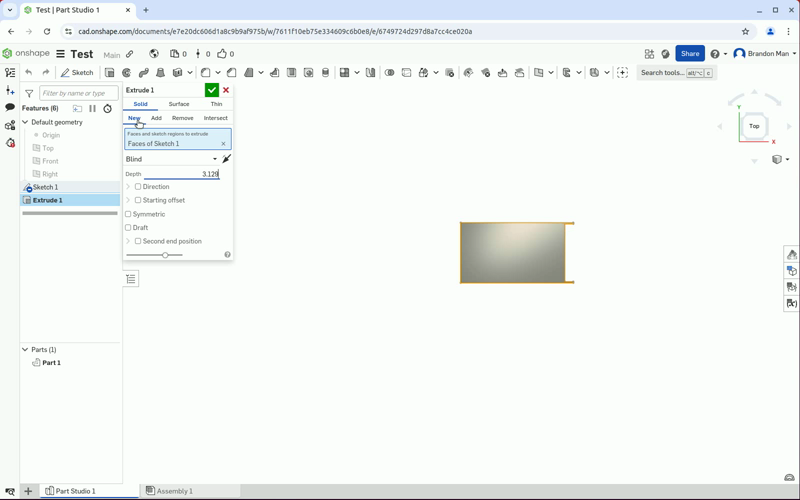
key(enter)
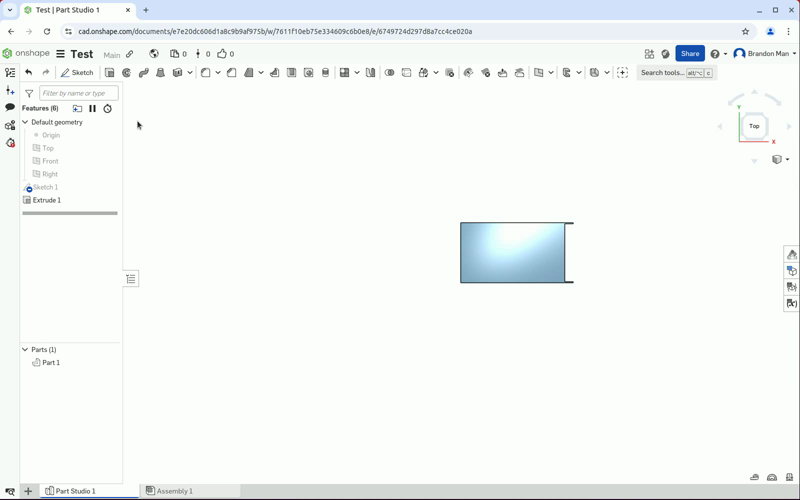
key(shift+h)
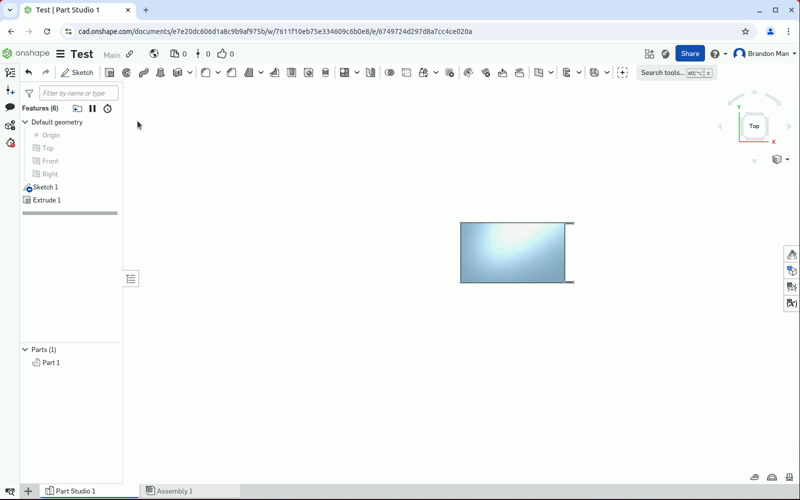
key(shift+h)
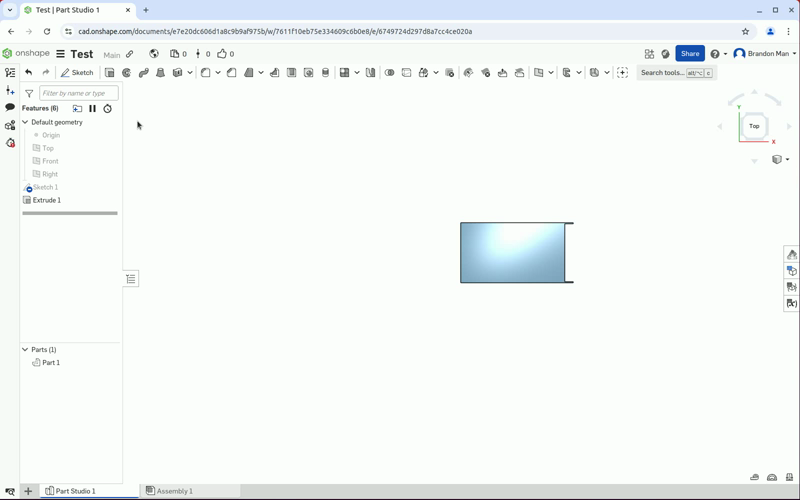
mouse_move(73, 189)
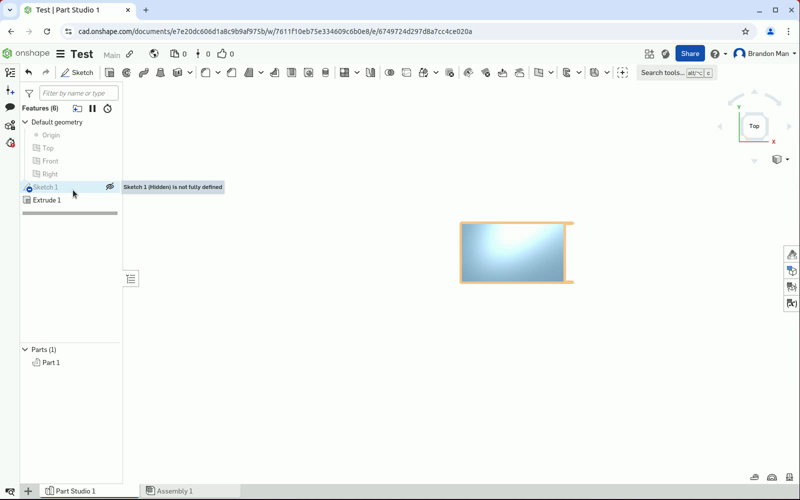
click(73, 189)
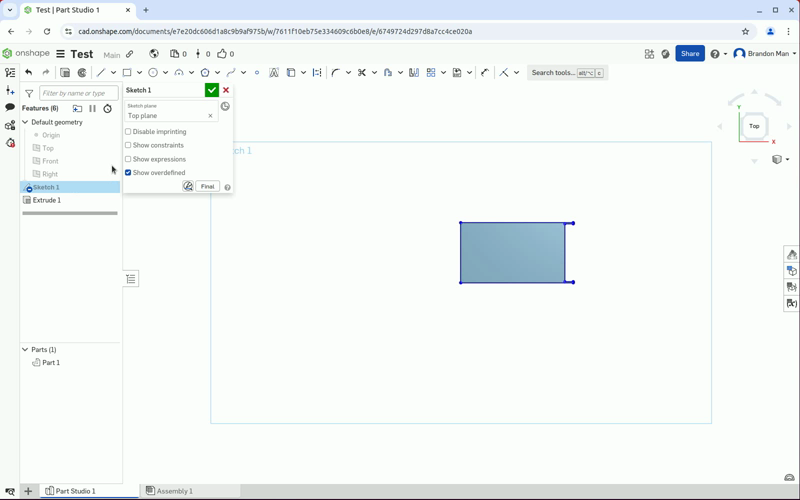
mouse_move(229, 92)
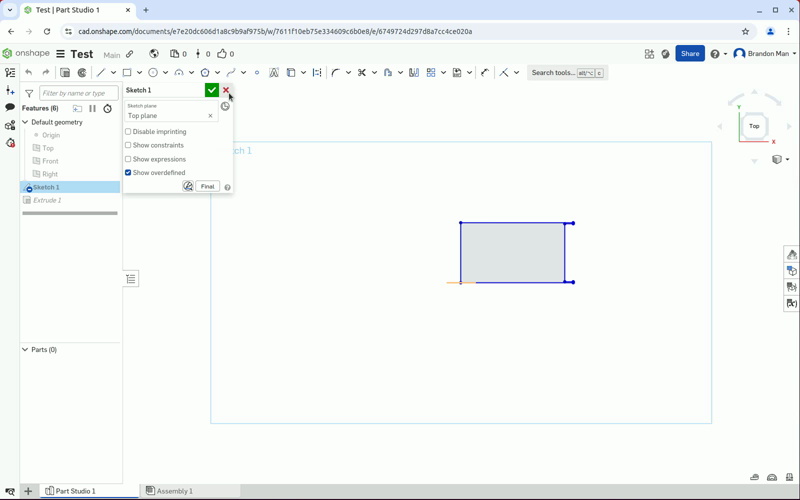
click(229, 92)
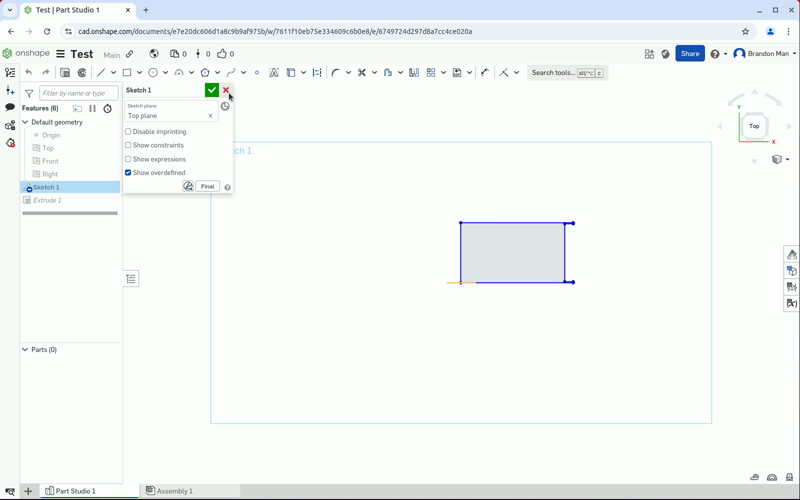
key(shift+s)
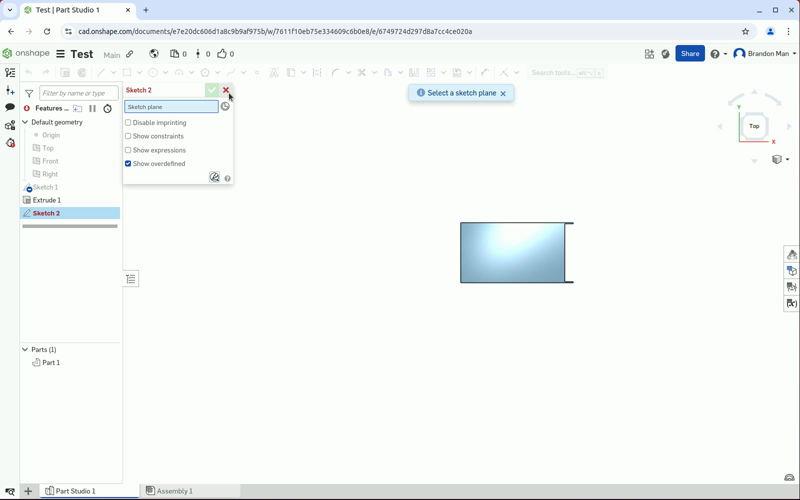
mouse_move(73, 150)
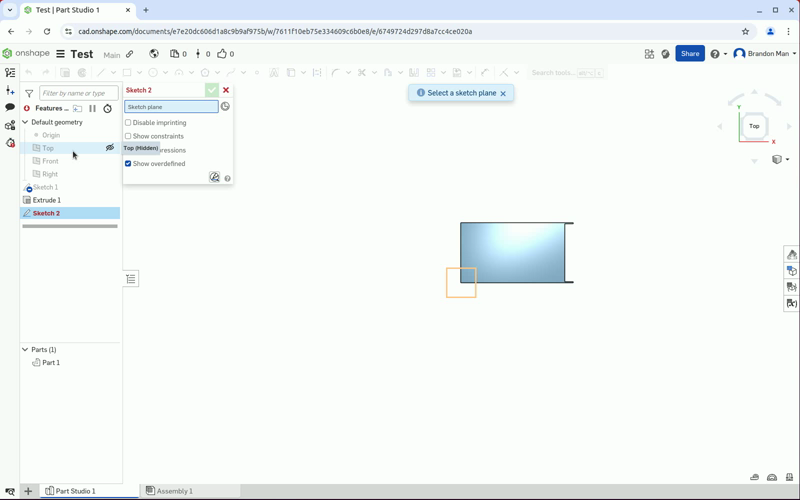
click(73, 150)
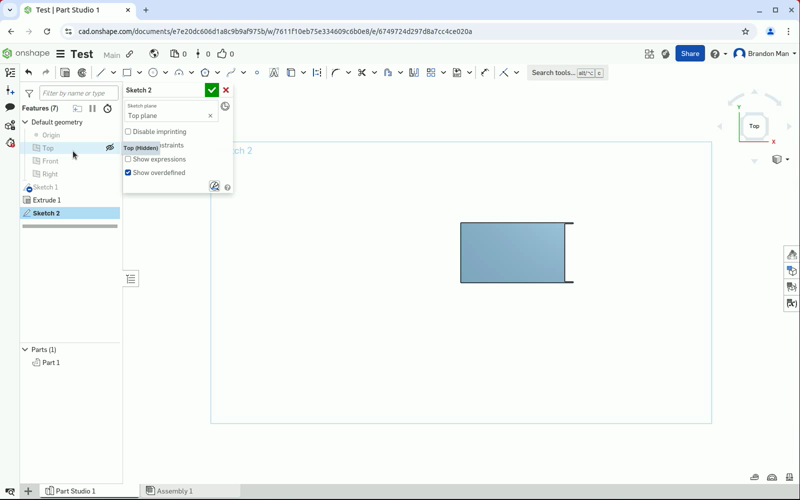
mouse_move(73, 352)
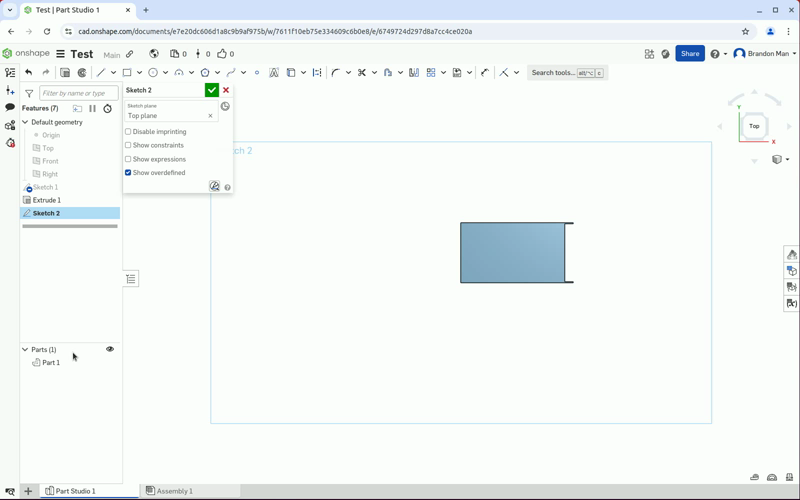
key(y)
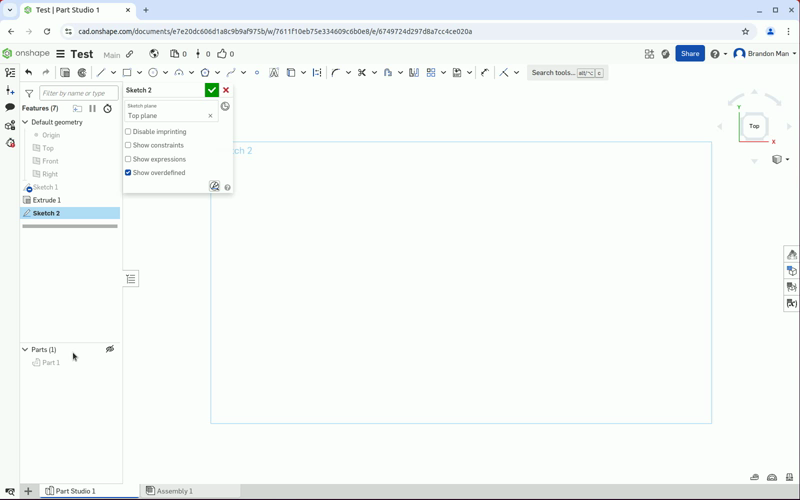
key(l)
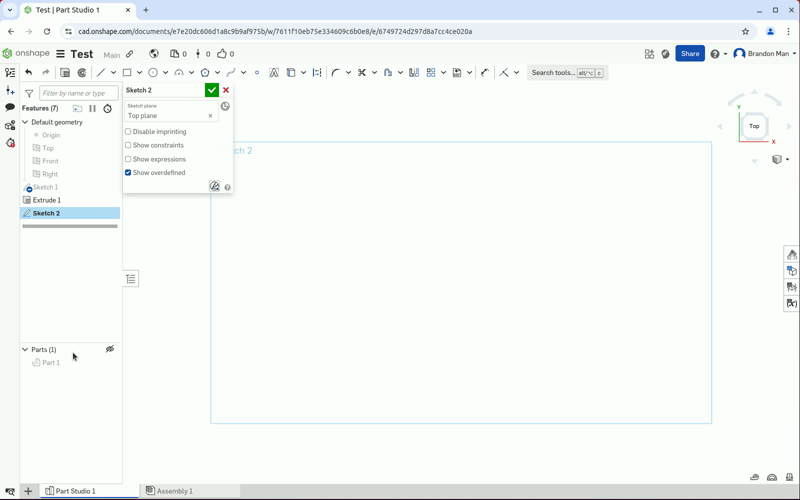
key_down(shift)
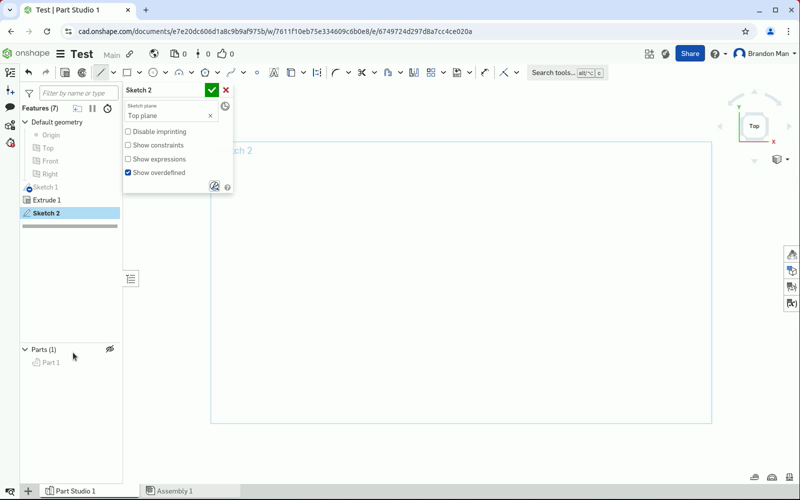
mouse_move(564, 281)
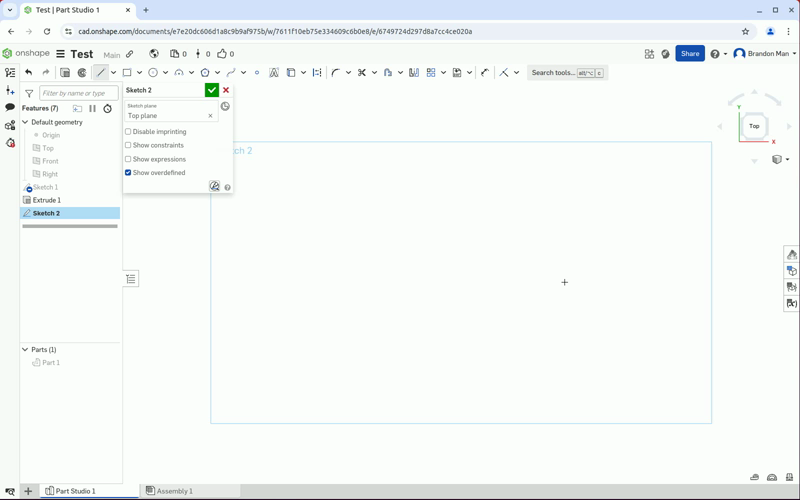
click(564, 281)
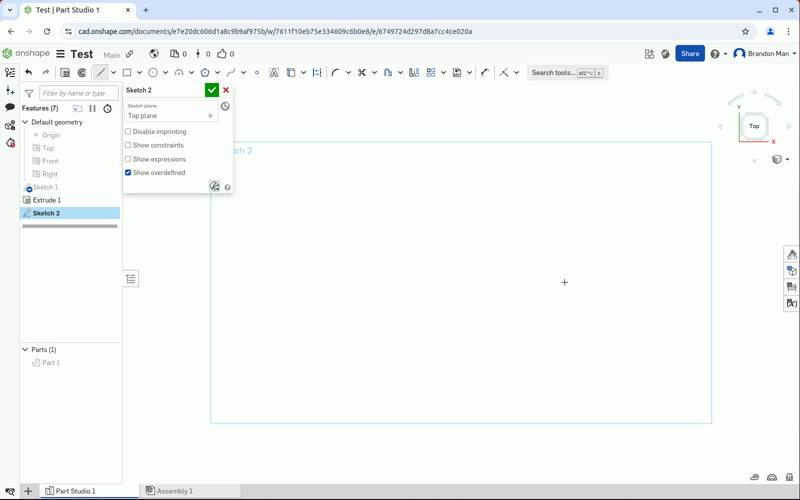
key_up(shift)
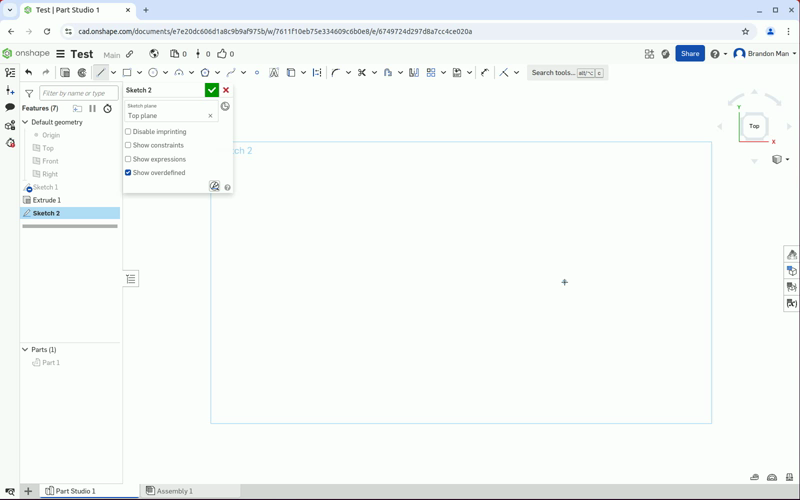
key_down(shift)
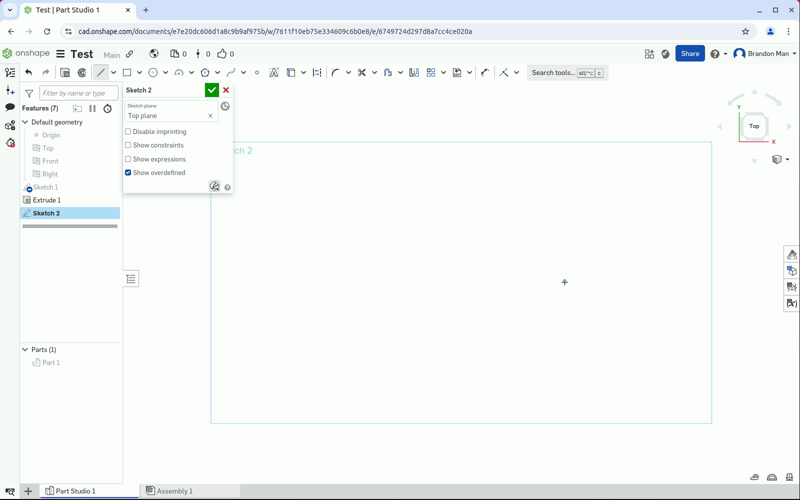
mouse_move(589, 281)
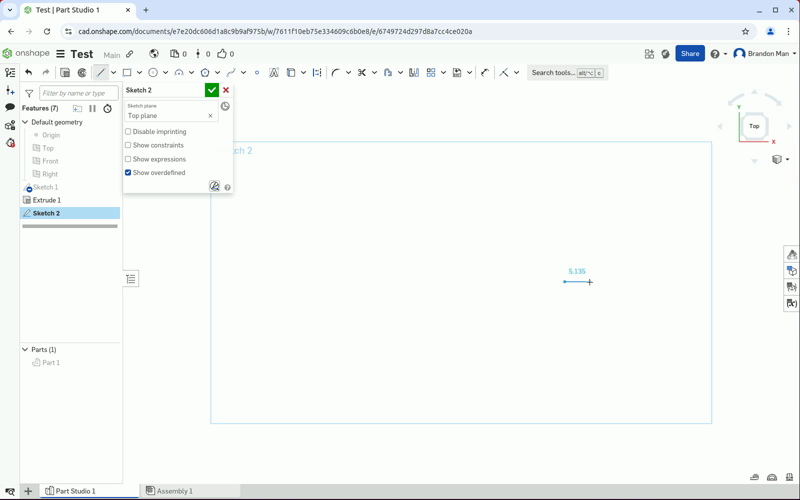
mouse_move(573, 281)
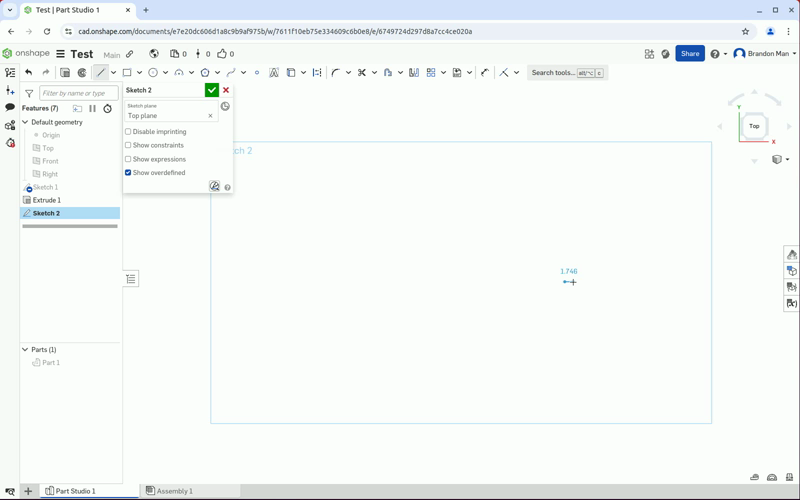
click(573, 281)
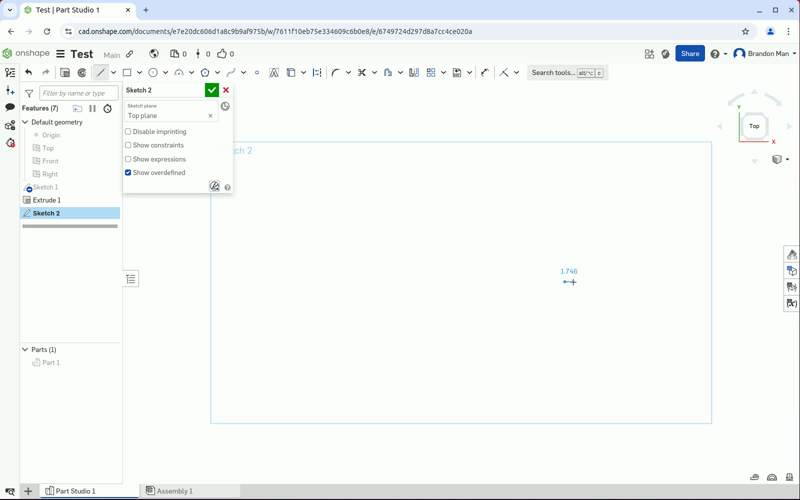
key_up(shift)
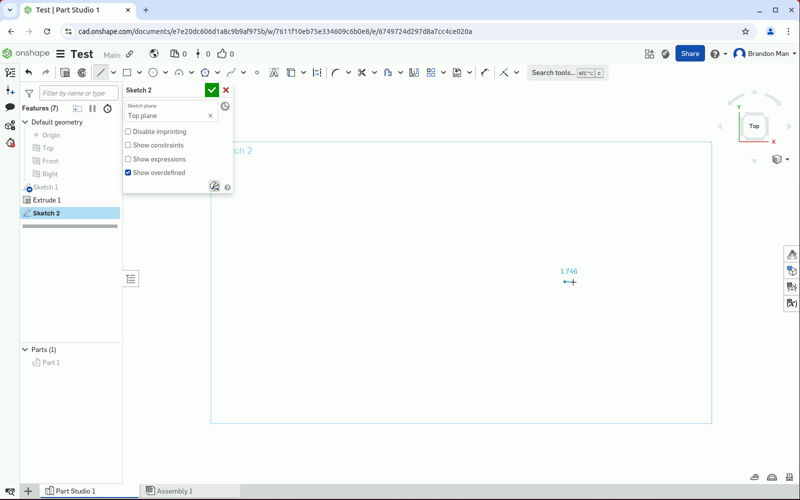
key_down(shift)
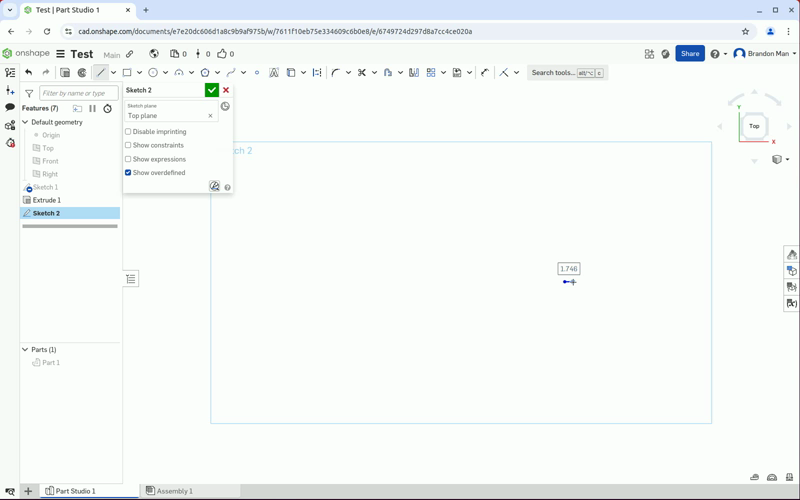
mouse_move(589, 281)
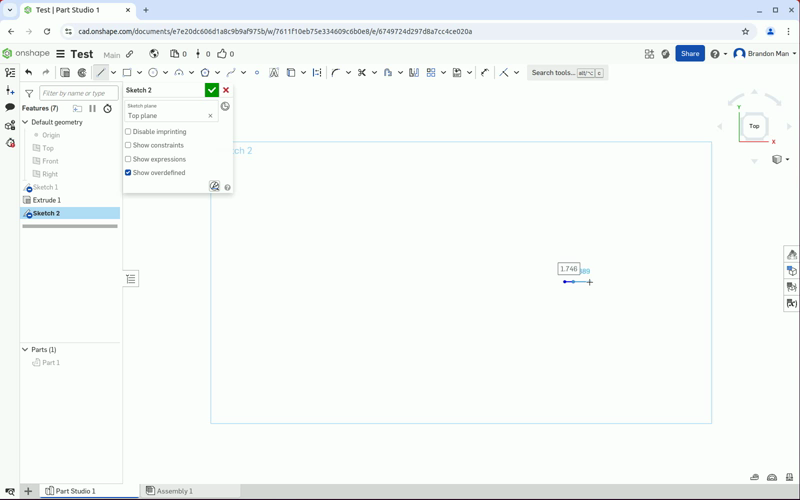
mouse_move(573, 222)
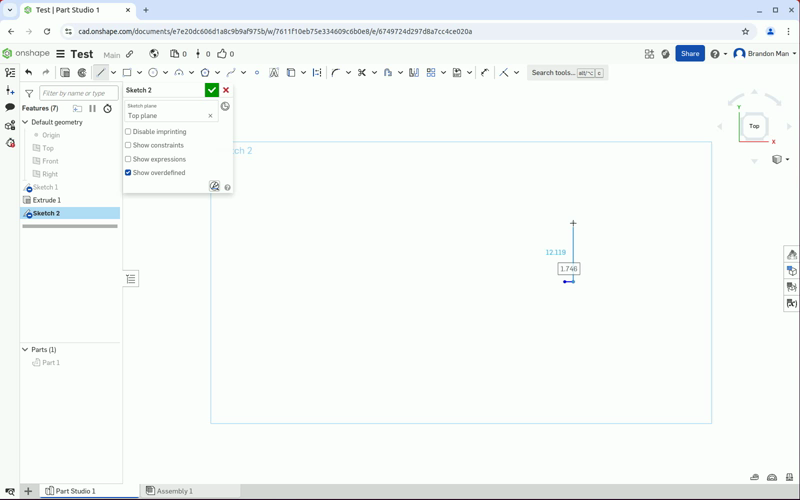
click(573, 222)
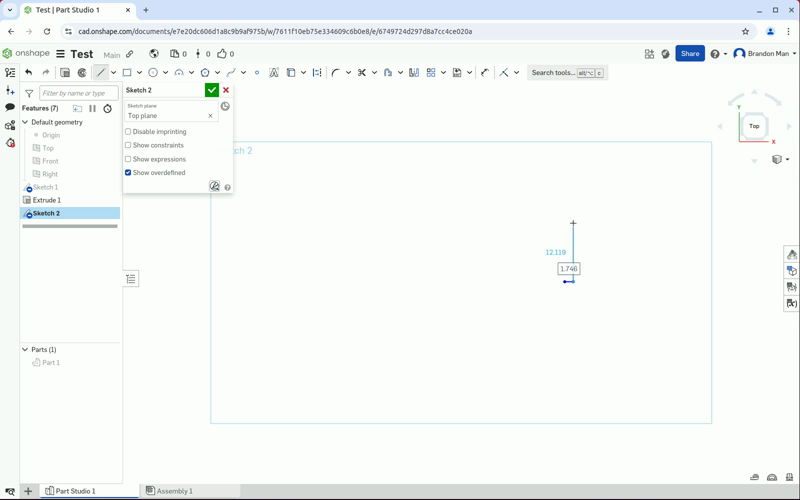
key_up(shift)
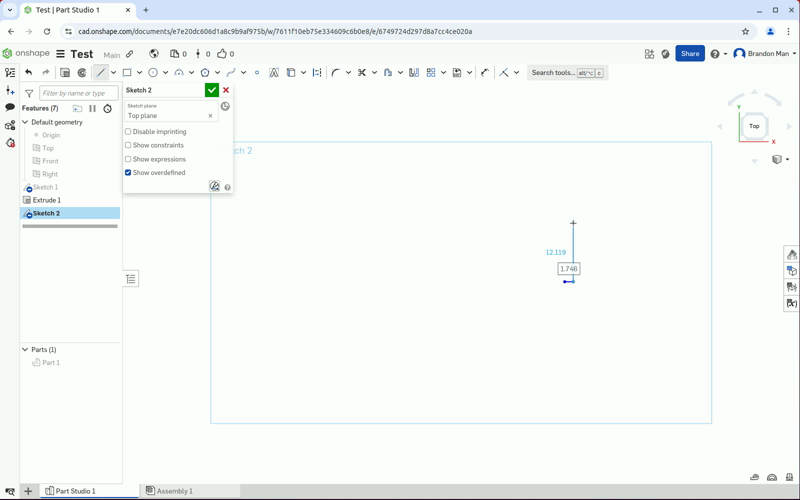
key_down(shift)
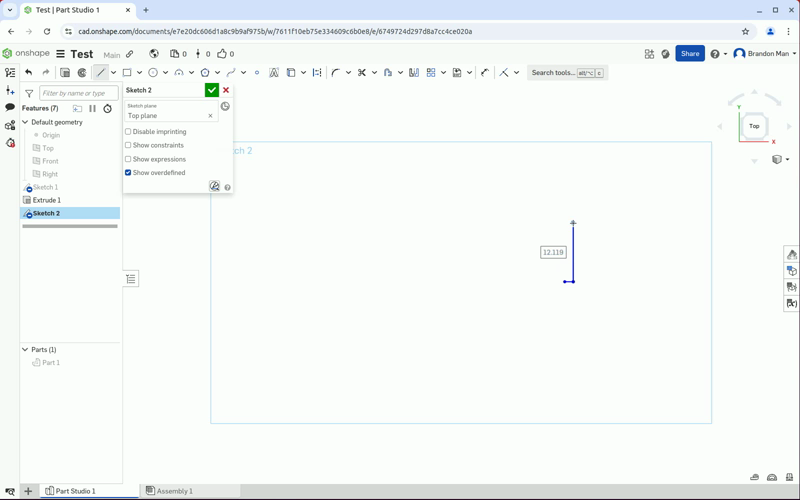
mouse_move(589, 222)
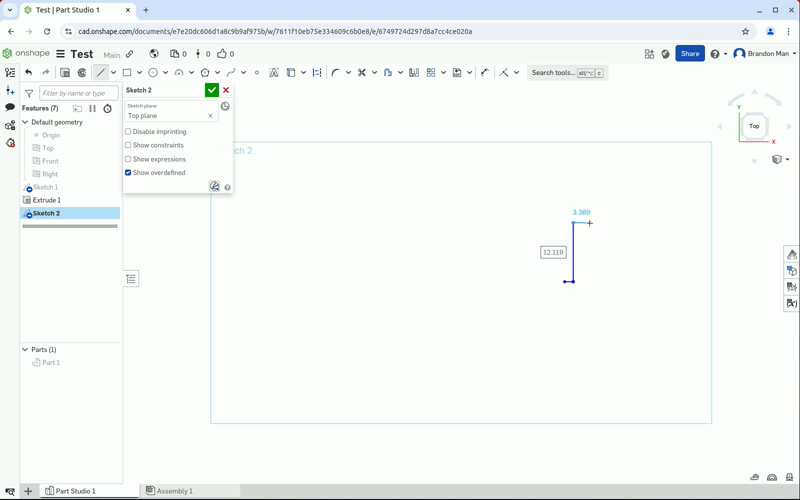
mouse_move(564, 222)
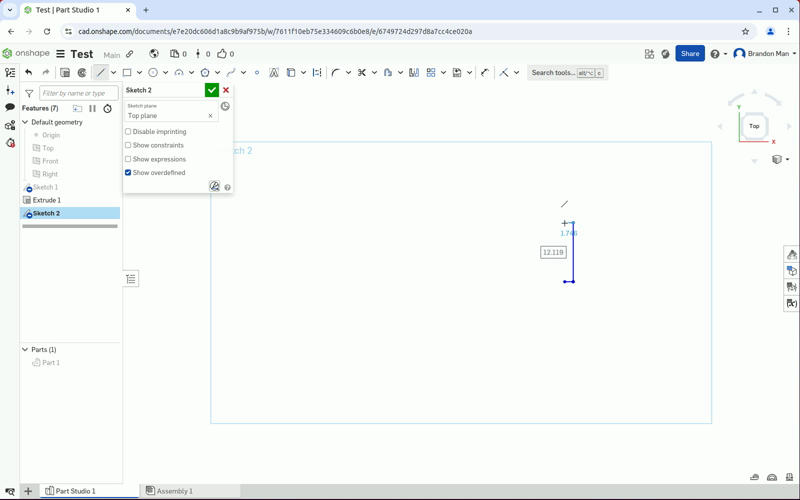
click(564, 222)
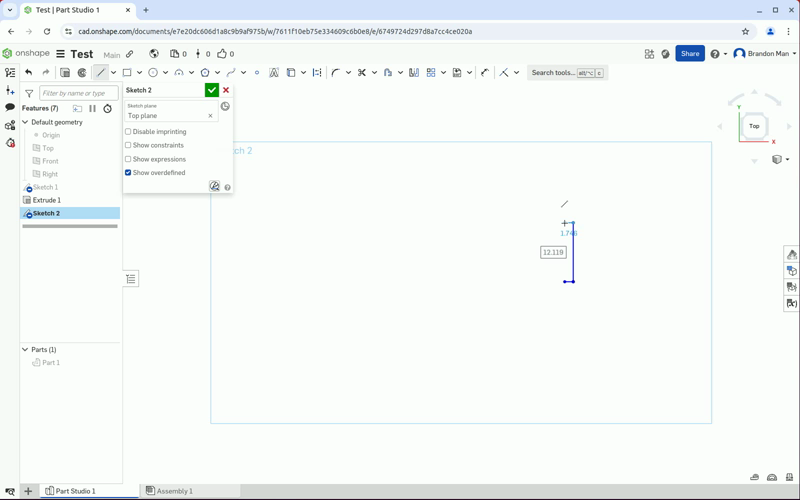
key_up(shift)
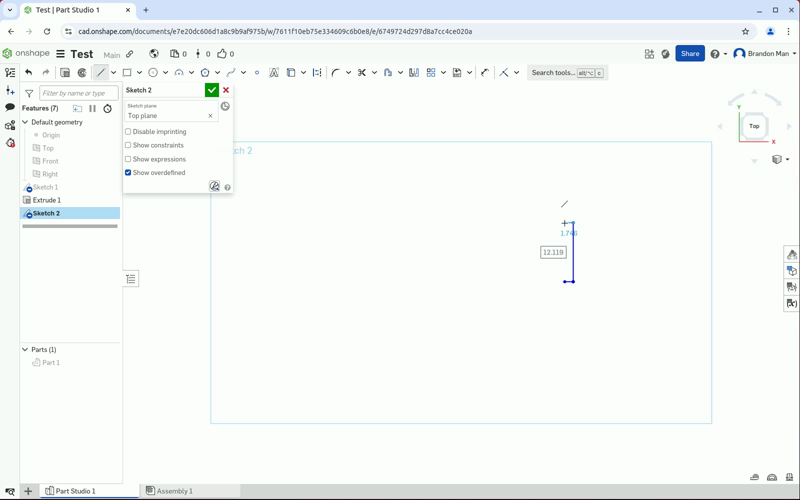
mouse_move(589, 222)
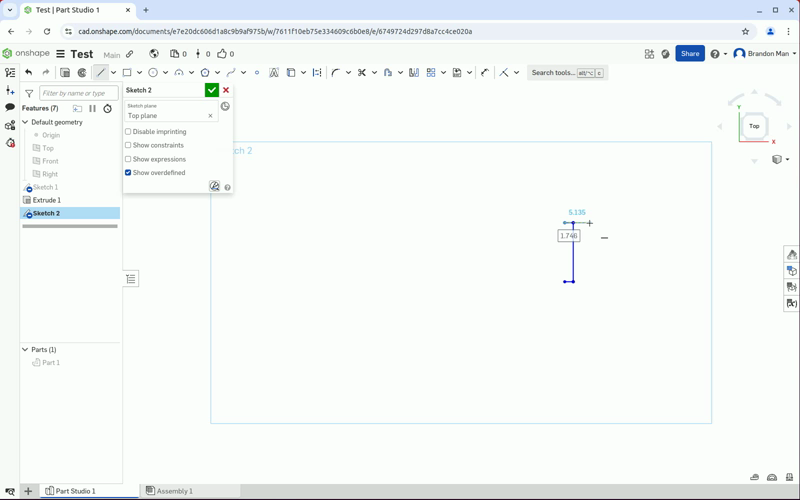
key_down(shift)
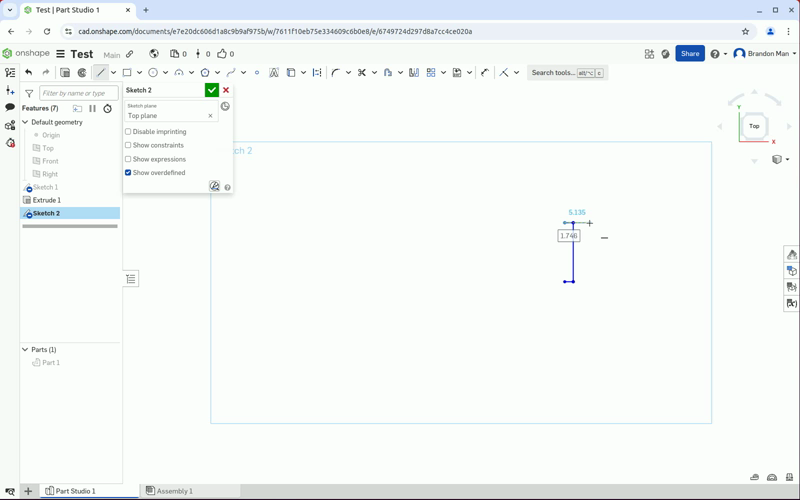
mouse_move(564, 281)
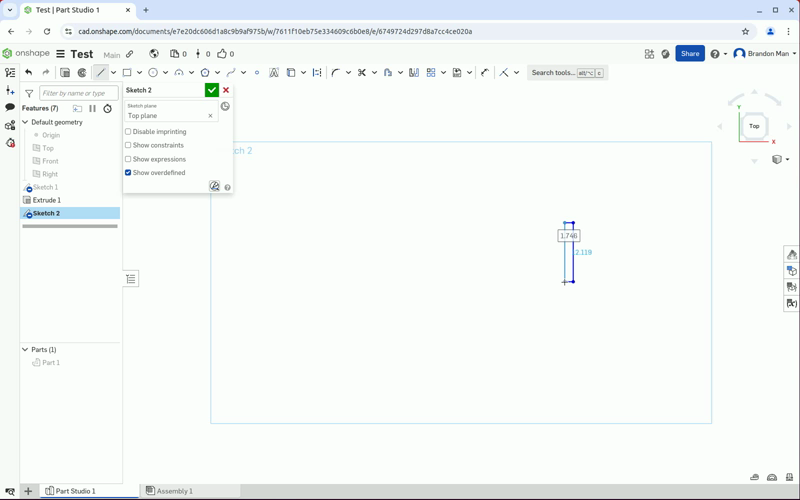
key_up(shift)
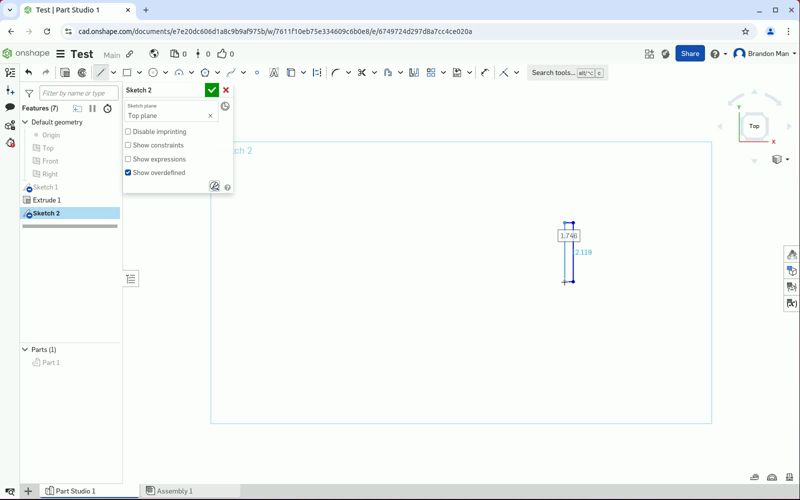
click(564, 281)
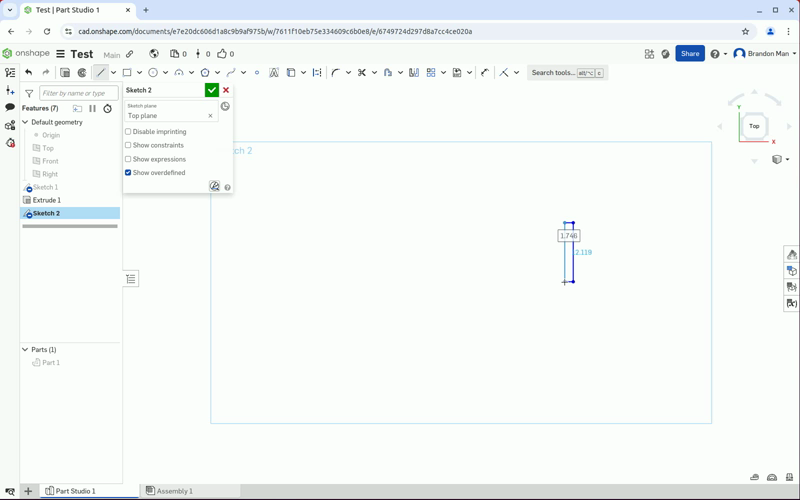
key(esc)
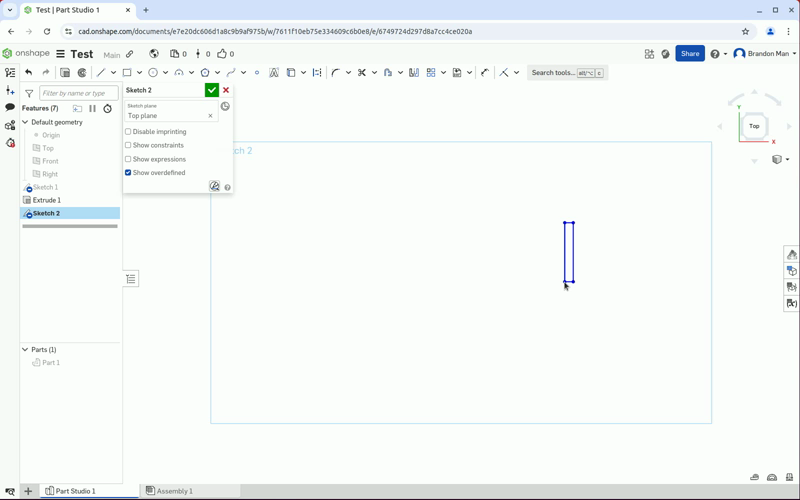
mouse_move(571, 268)
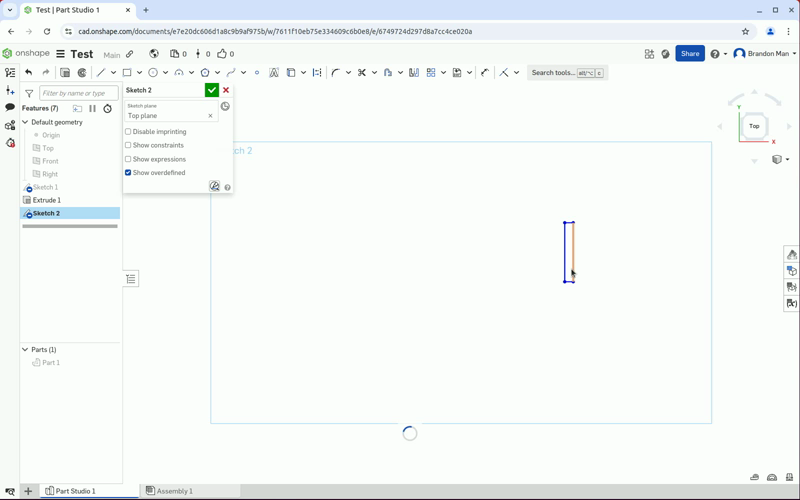
scroll(6)
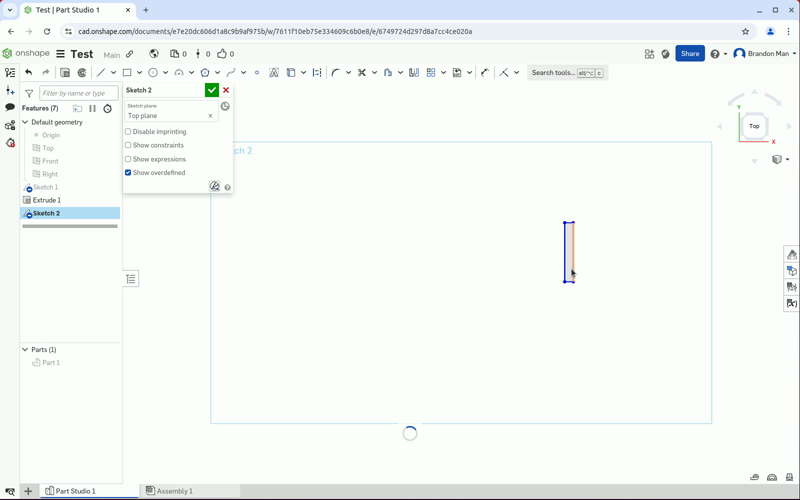
scroll(6)
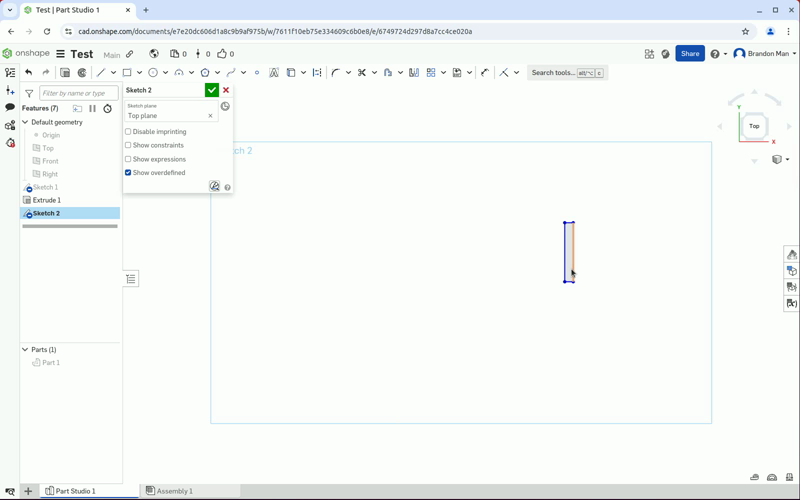
scroll(6)
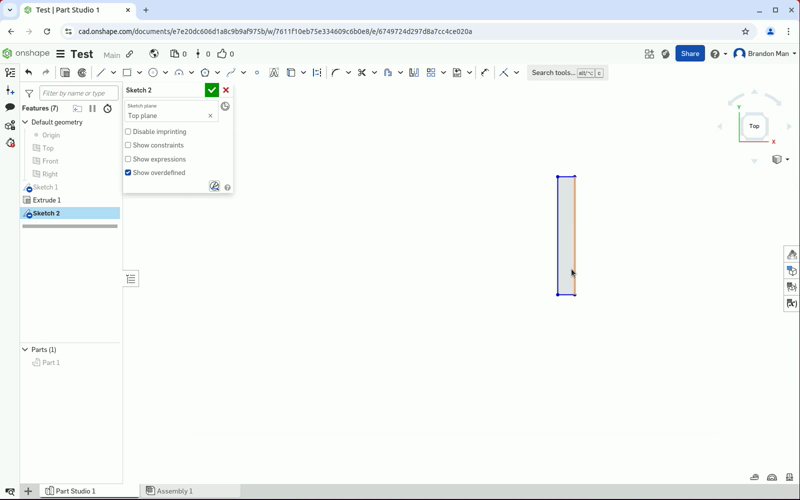
scroll(6)
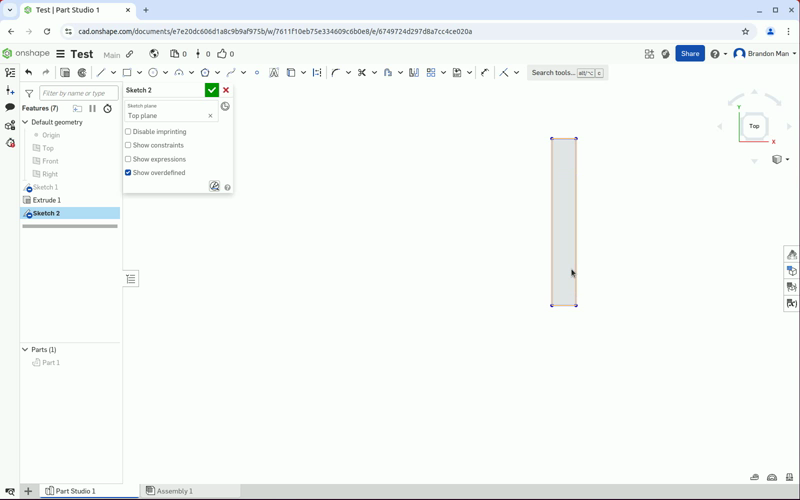
scroll(6)
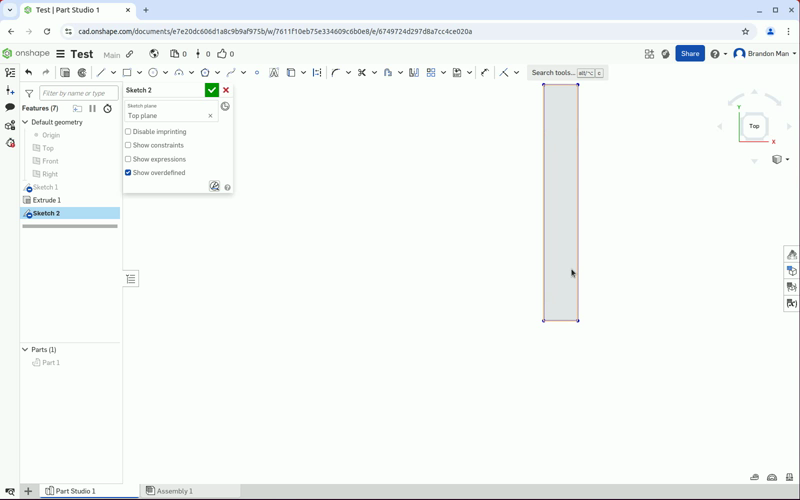
scroll(6)
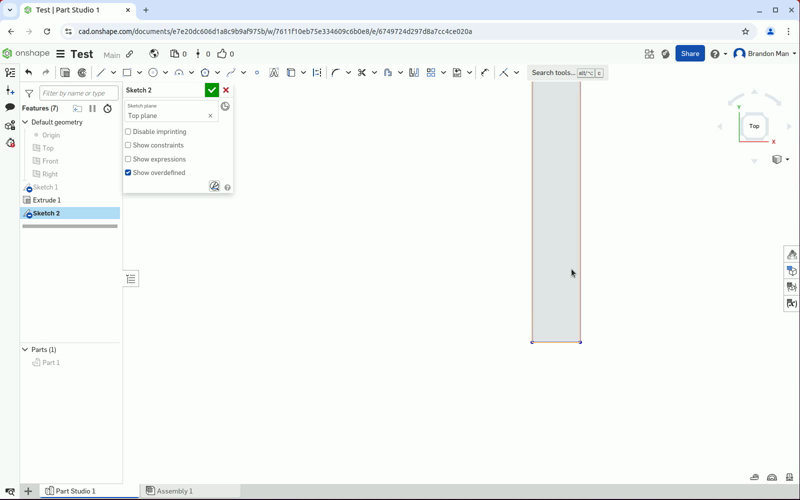
scroll(6)
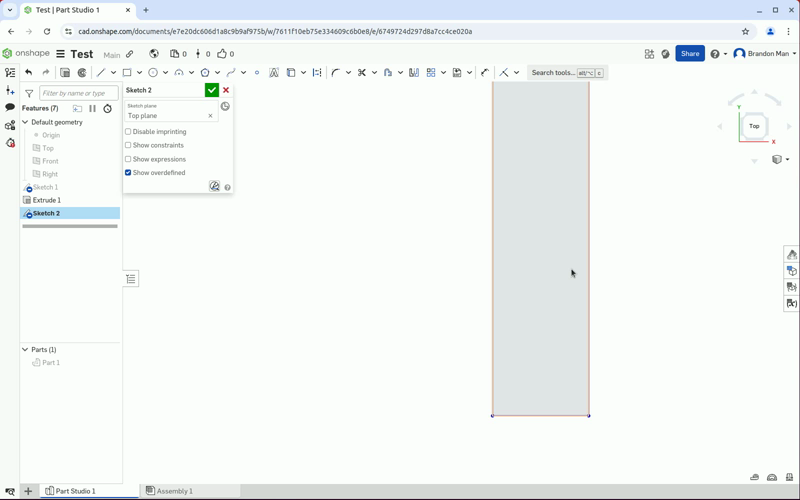
click(571, 268)
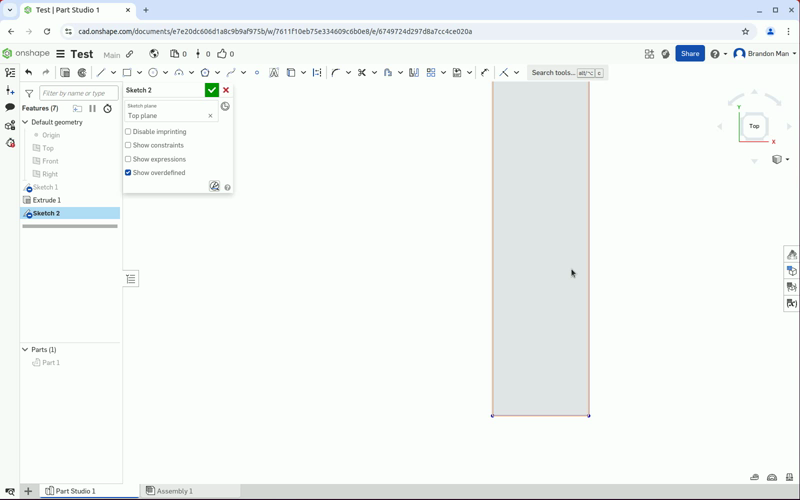
scroll(-6)
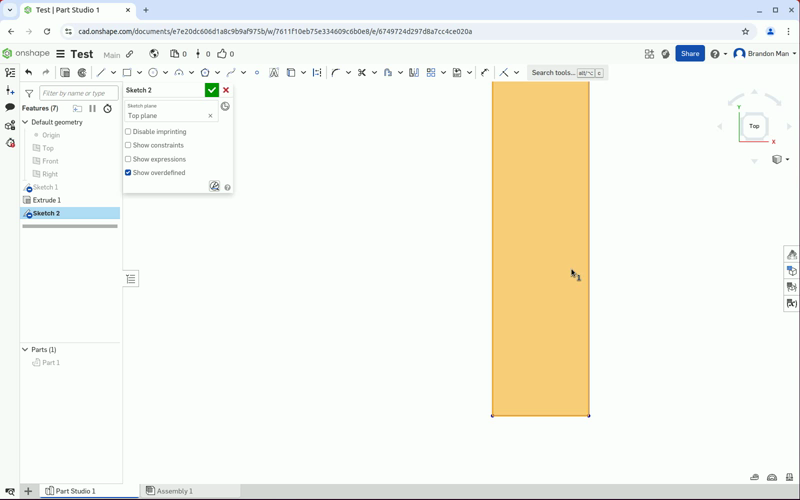
scroll(-6)
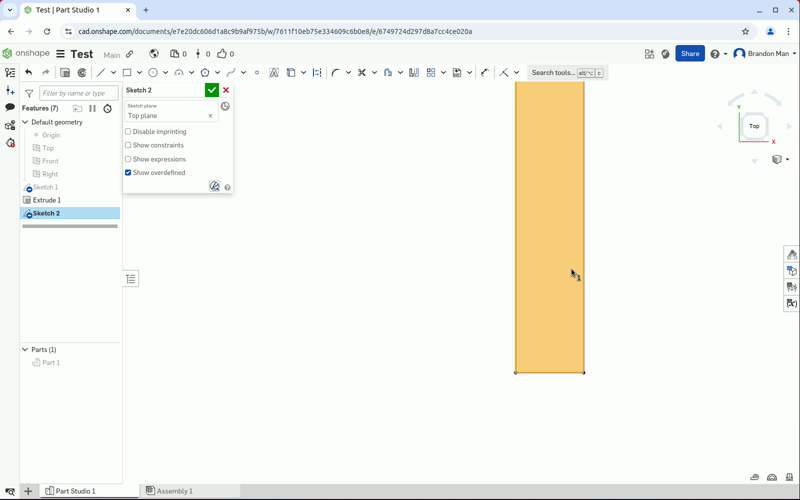
scroll(-6)
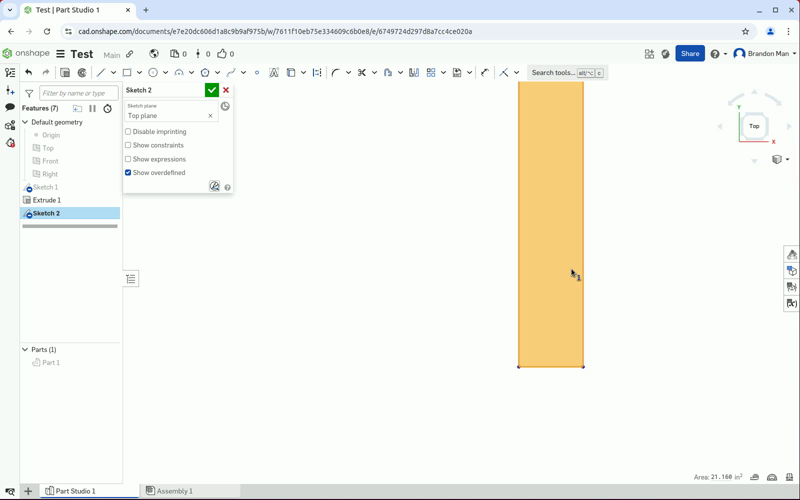
scroll(-6)
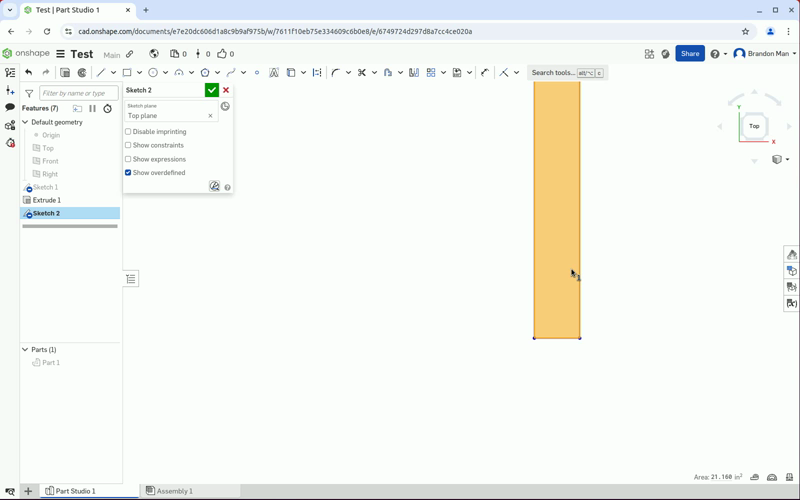
scroll(-6)
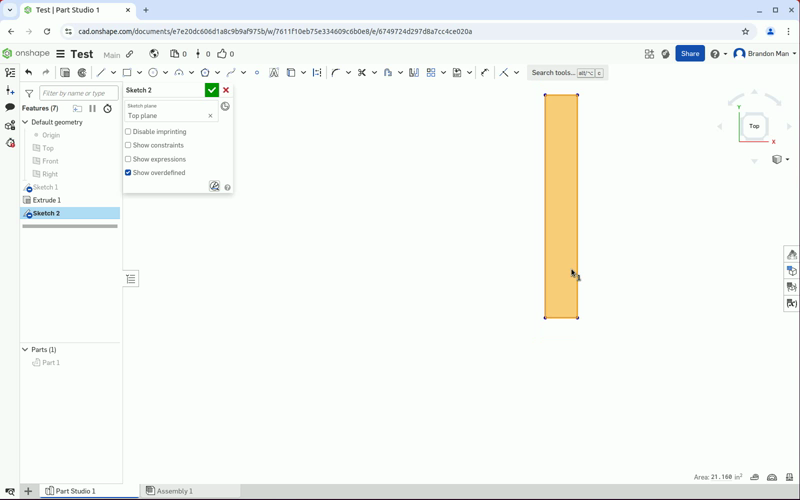
scroll(-6)
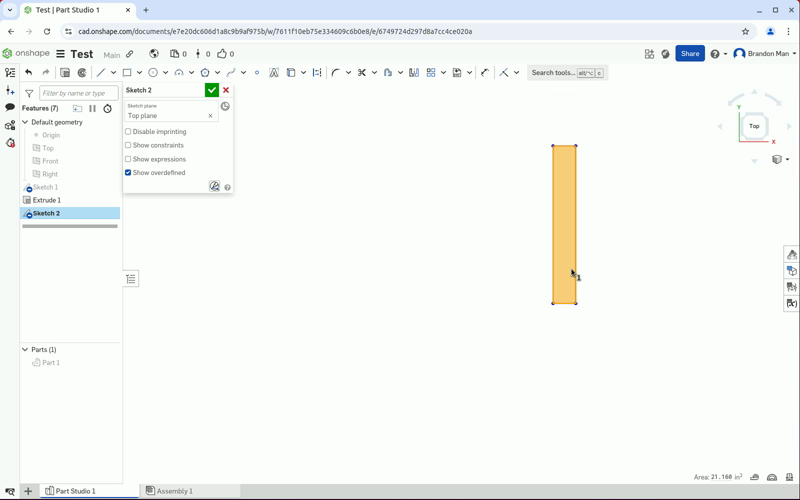
scroll(-6)
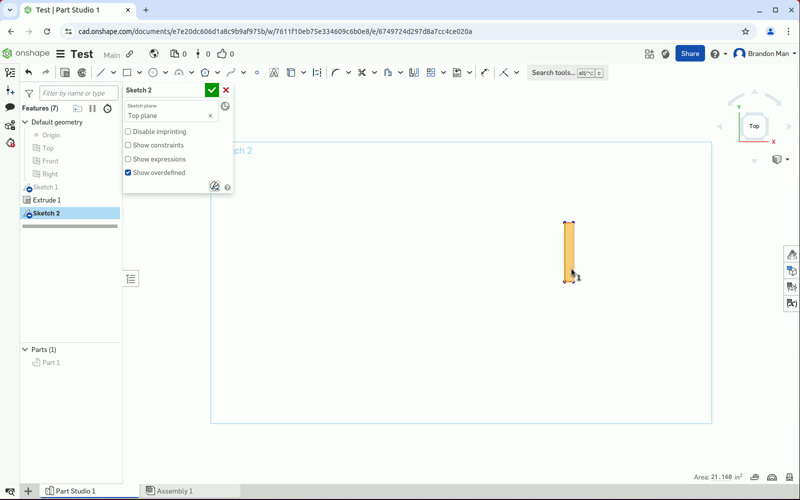
mouse_move(73, 352)
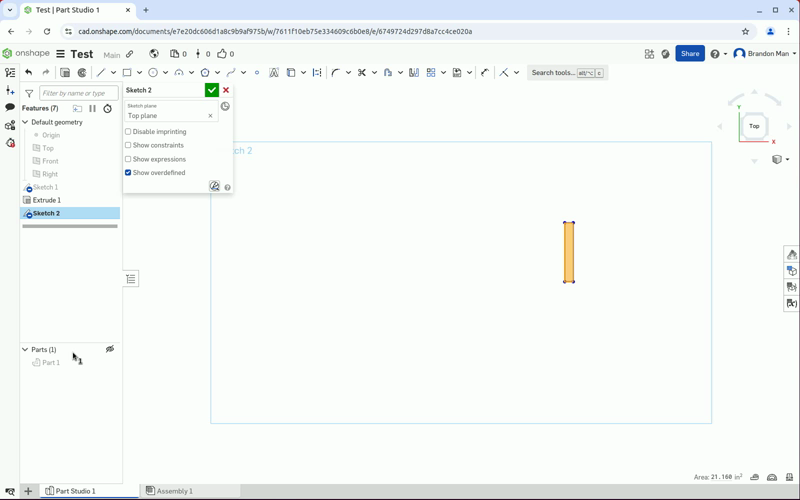
key(shift+y)
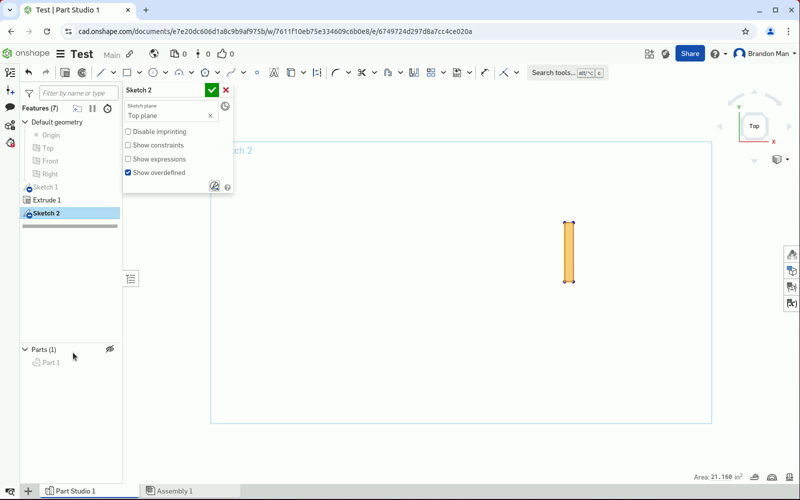
key(shift+e)
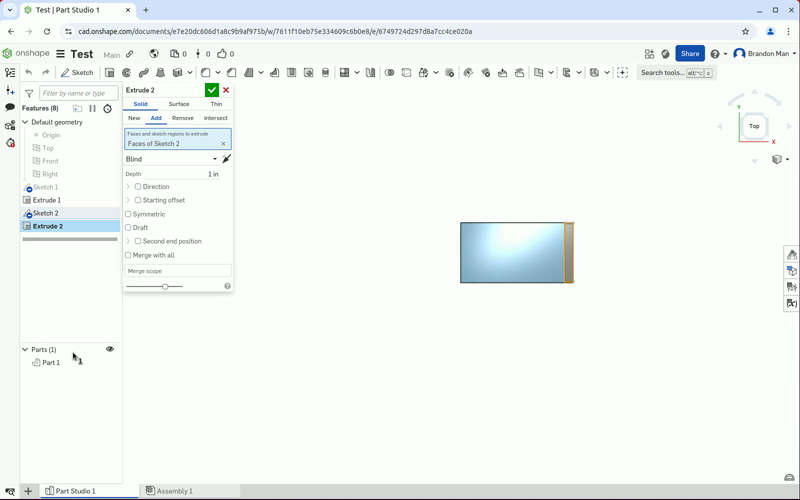
mouse_move(143, 106)
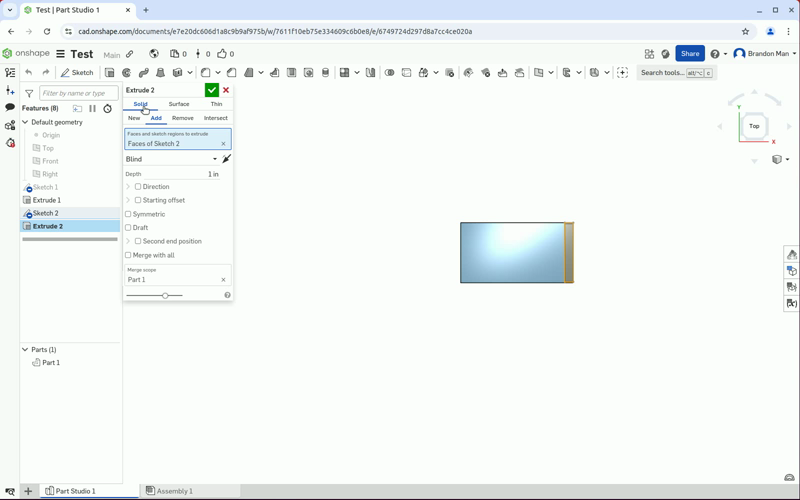
click(143, 106)
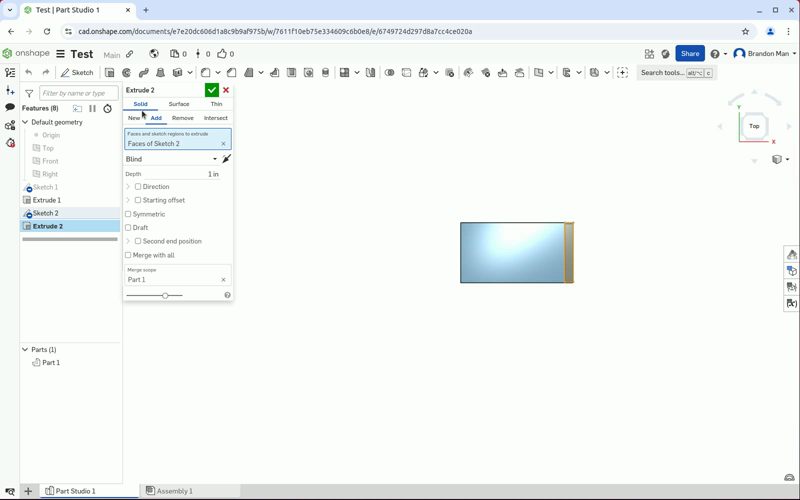
mouse_move(137, 120)
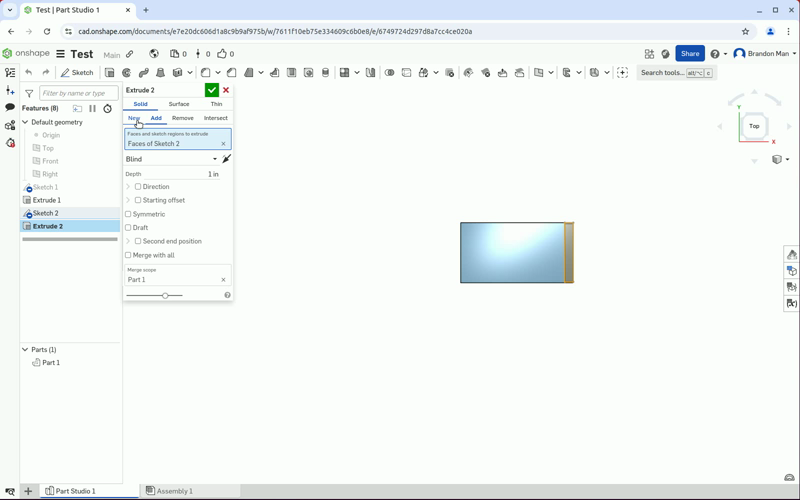
click(137, 120)
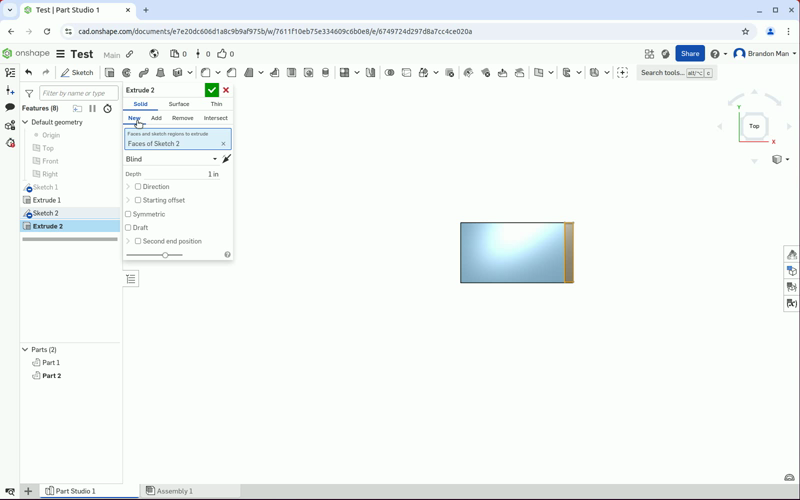
key(tab, 4)
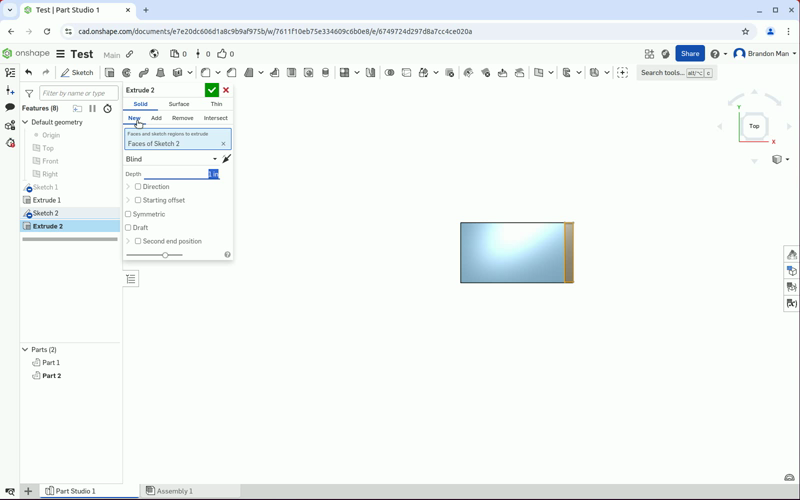
text(2.407)
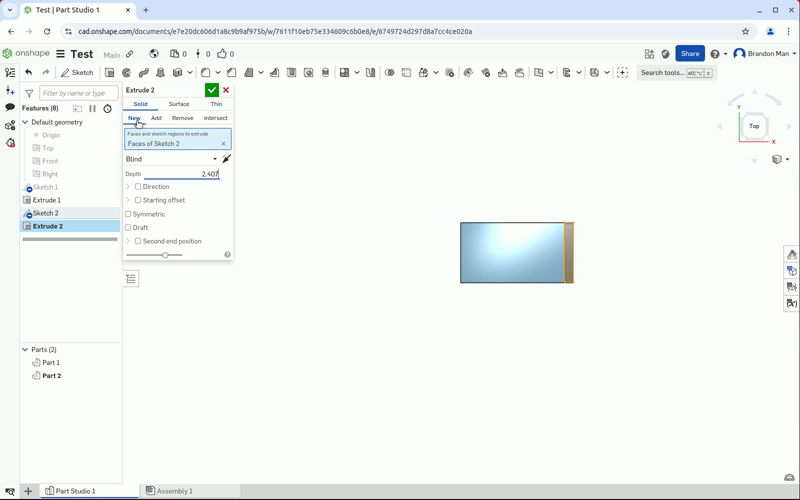
key(enter)
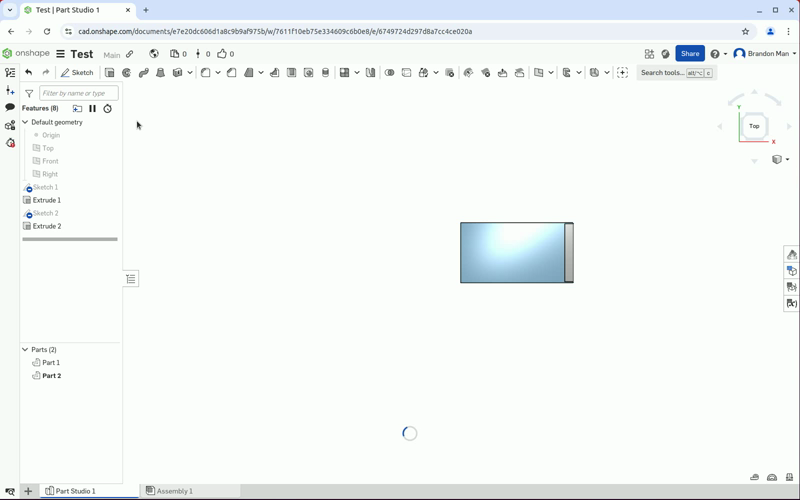
key(shift+h)
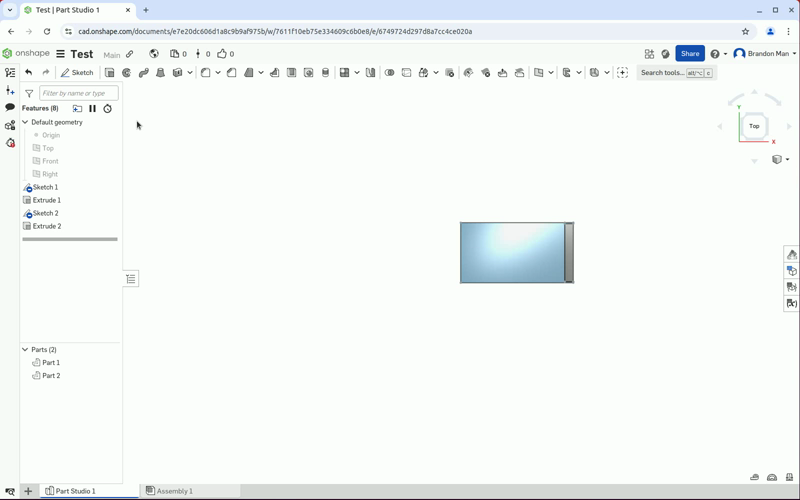
key(shift+h)
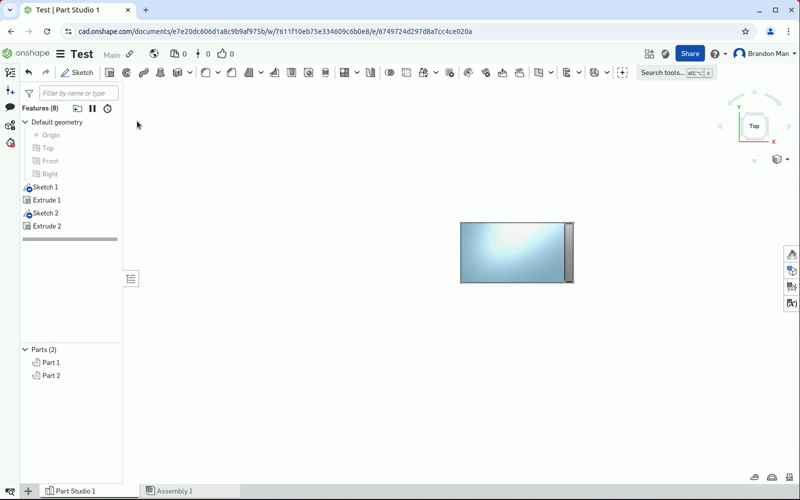
key(shift+7)
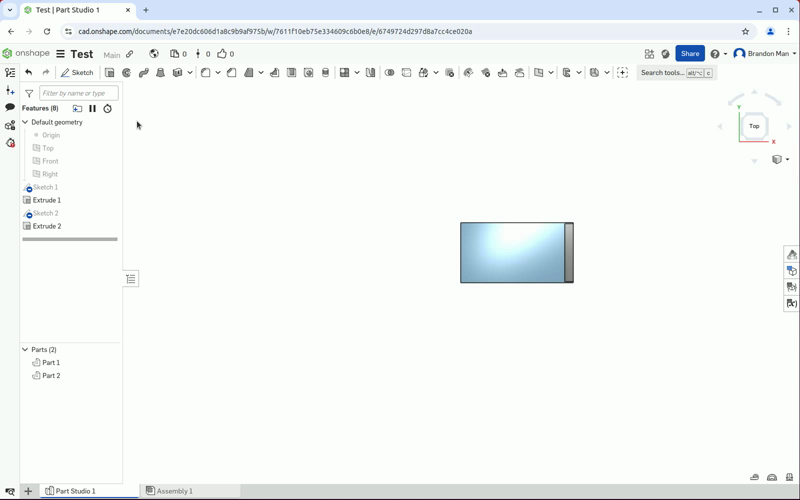
key(up, 3)
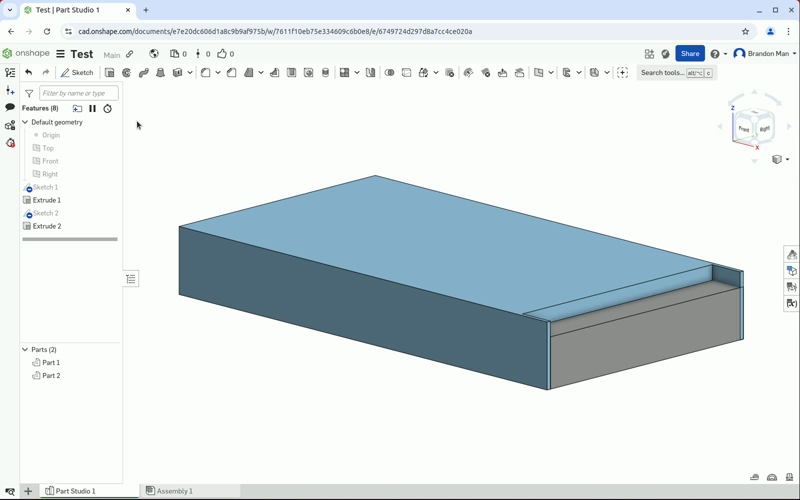
key(left, 3)
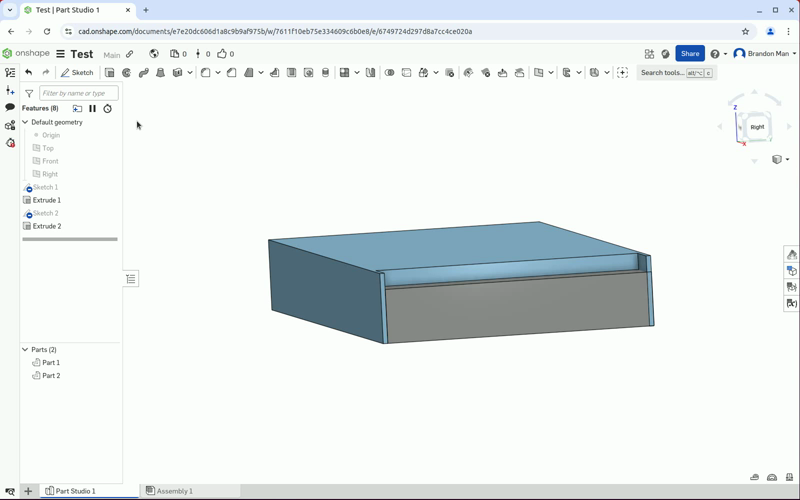
key(right, 3)
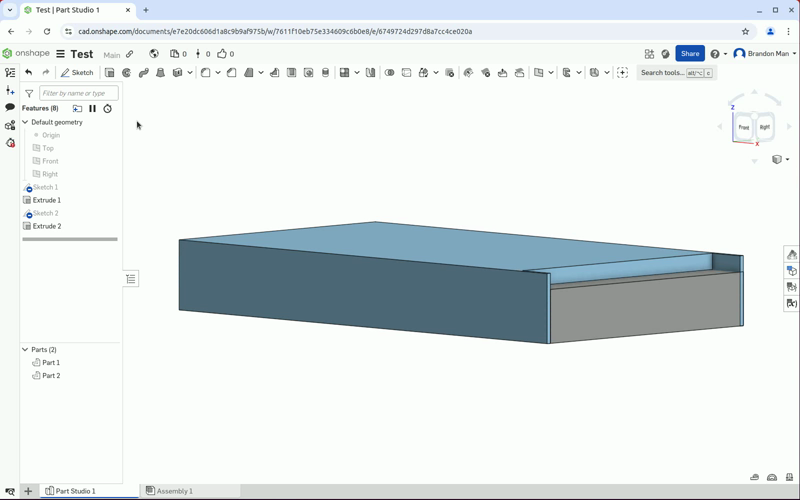
key(down, 3)
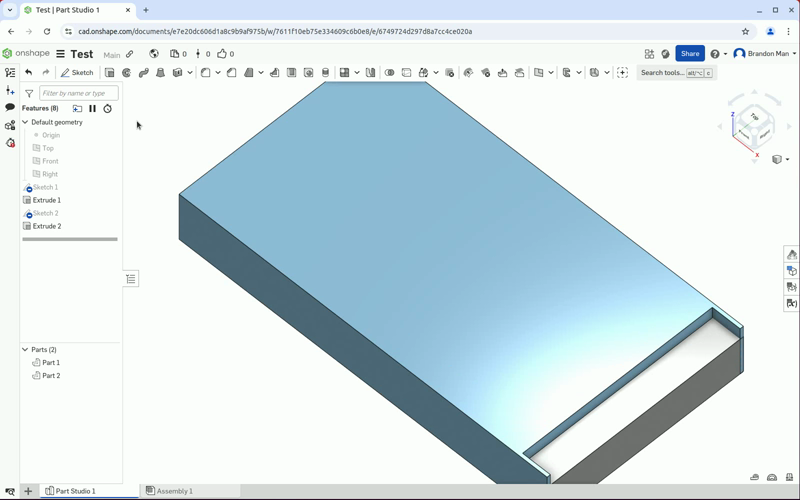
mouse_move(73, 189)
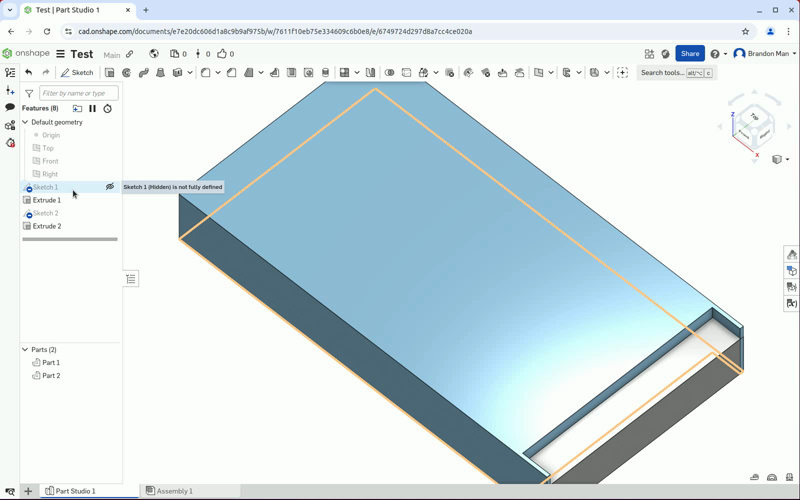
click(73, 189)